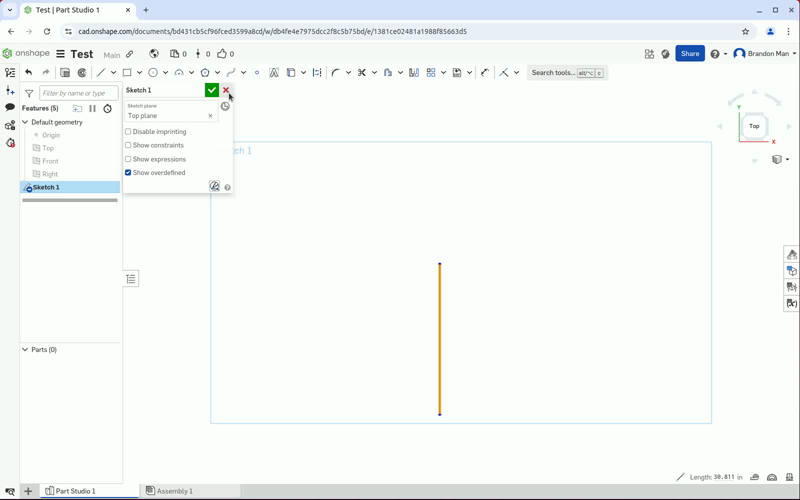
key(shift+h)
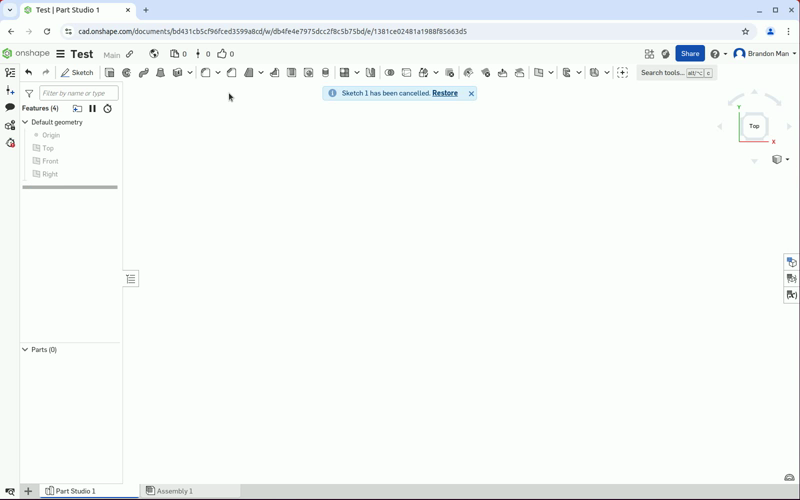
mouse_move(73, 352)
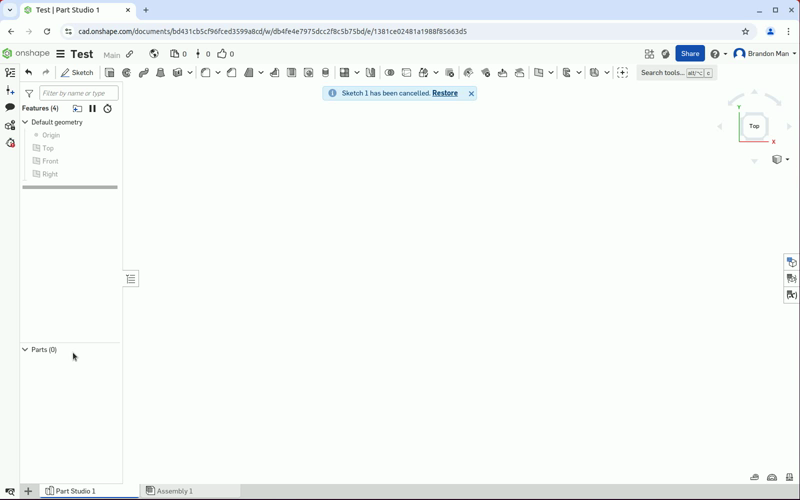
key(y)
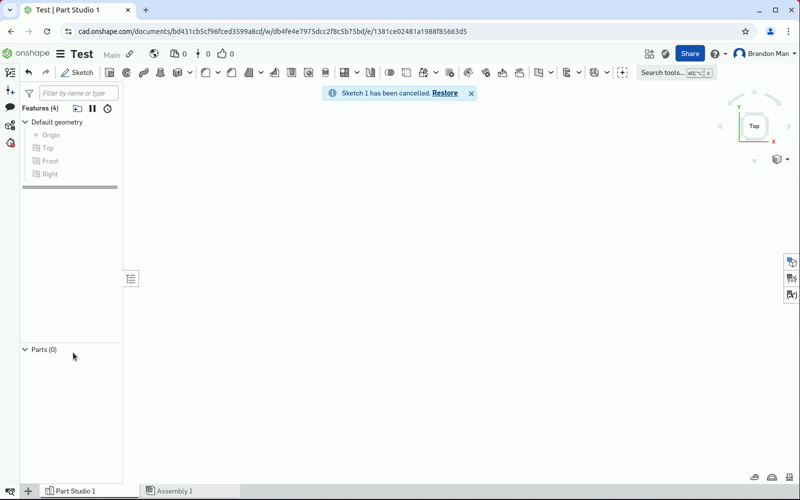
key(shift+p)
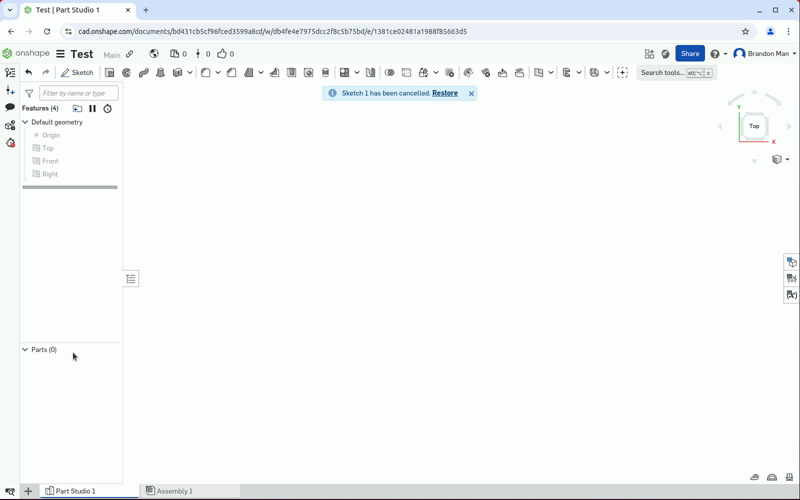
key(space)
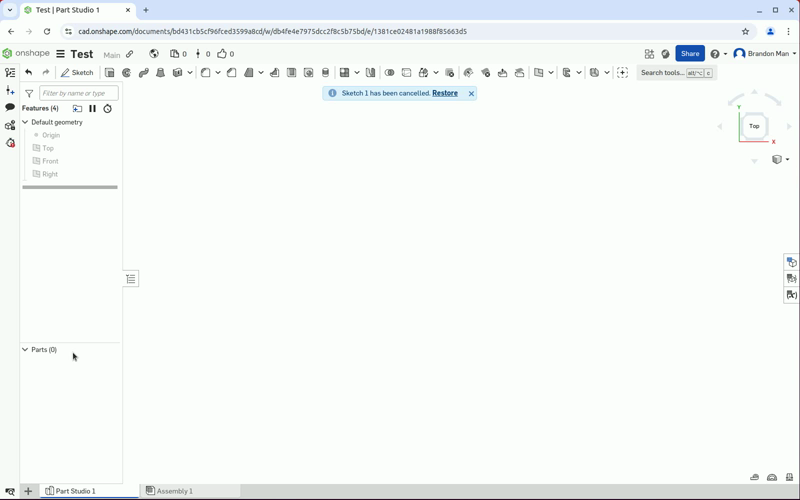
key_down(shift)
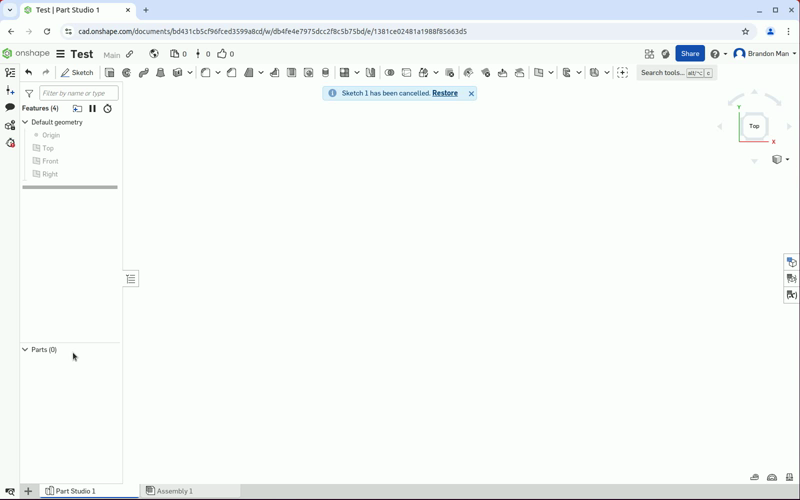
key(up)
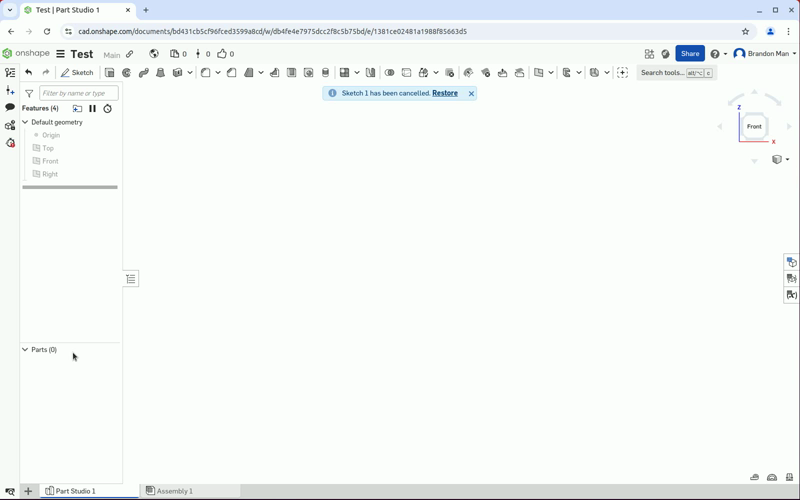
key_up(shift)
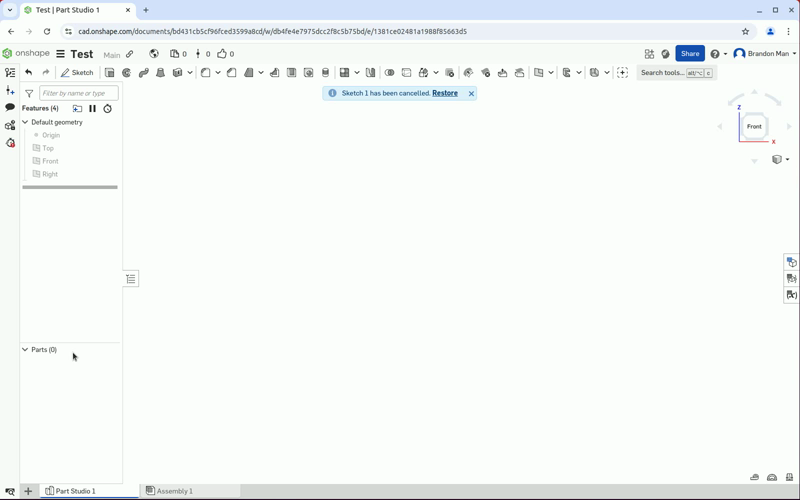
mouse_move(73, 352)
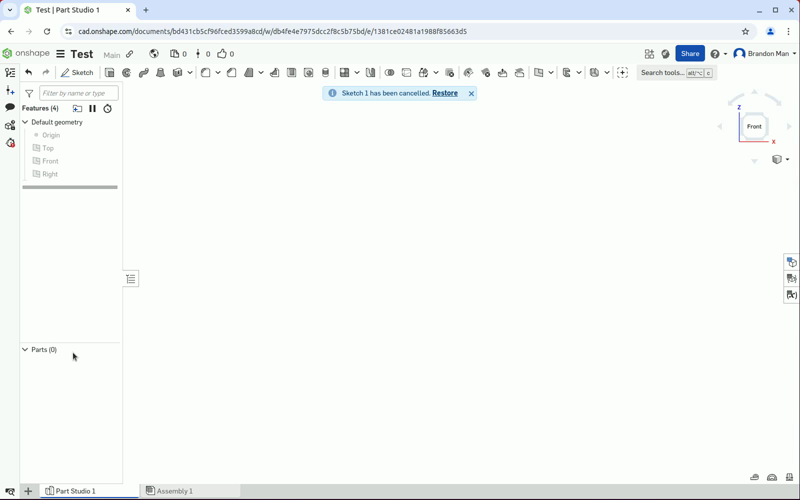
key(shift+y)
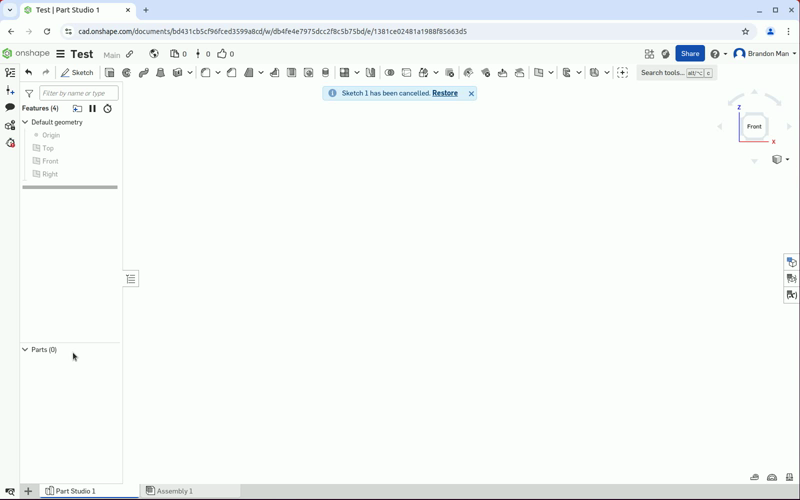
key(shift+s)
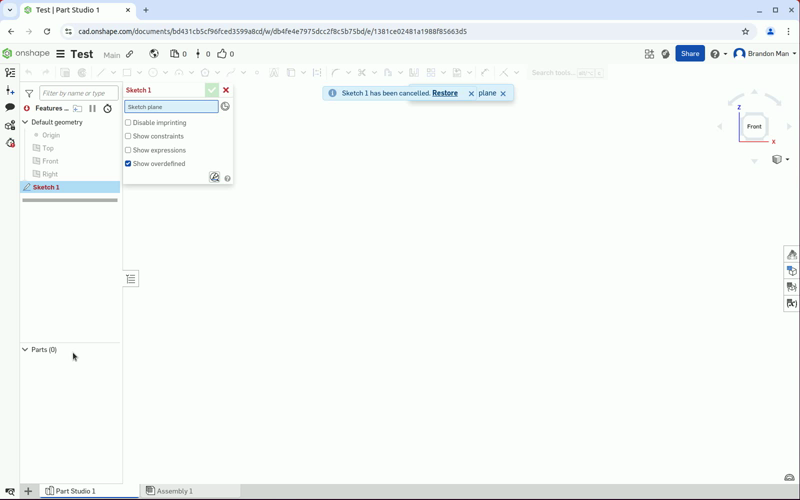
mouse_move(73, 163)
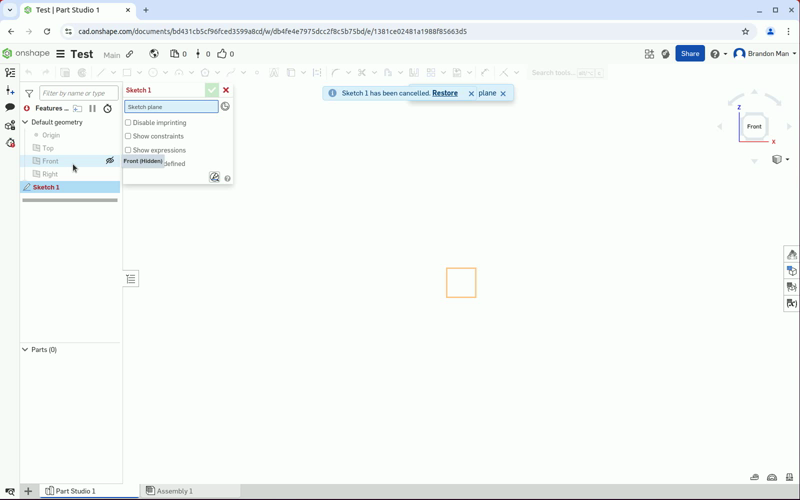
click(73, 163)
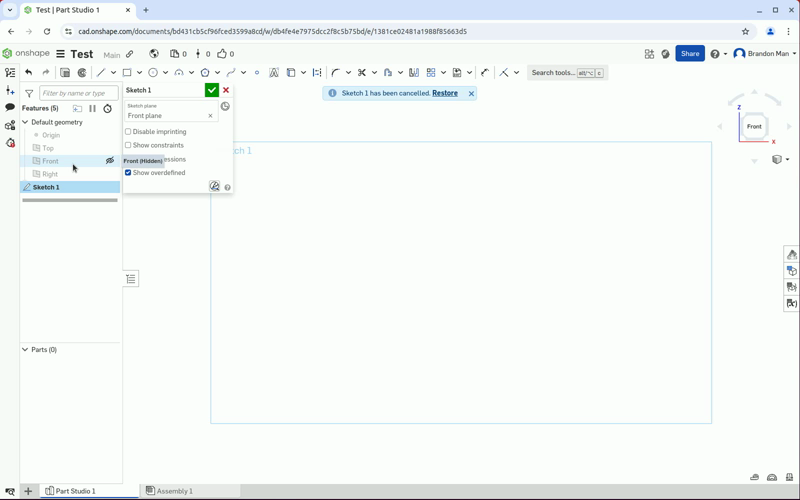
mouse_move(73, 352)
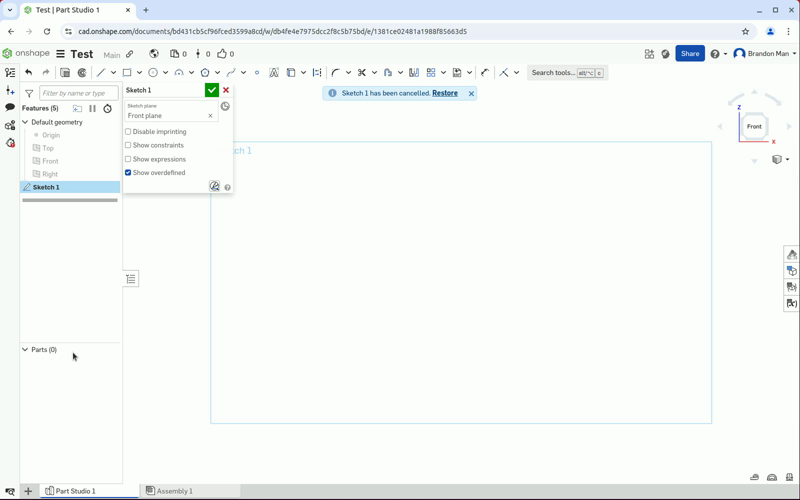
key(y)
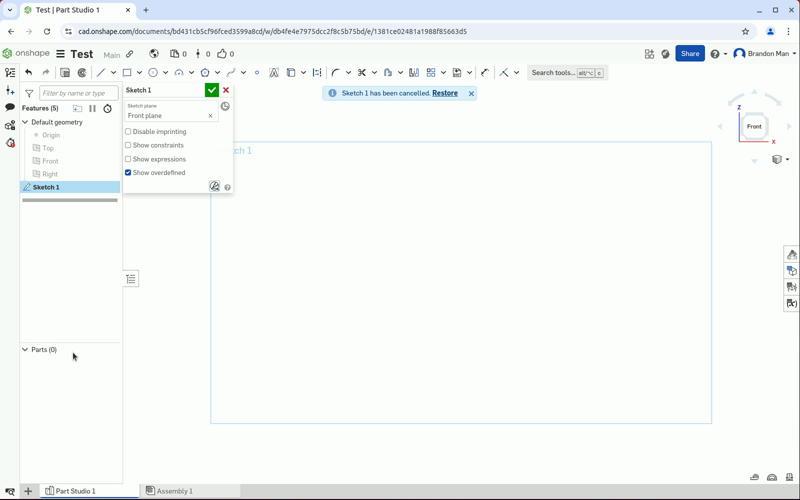
key(c)
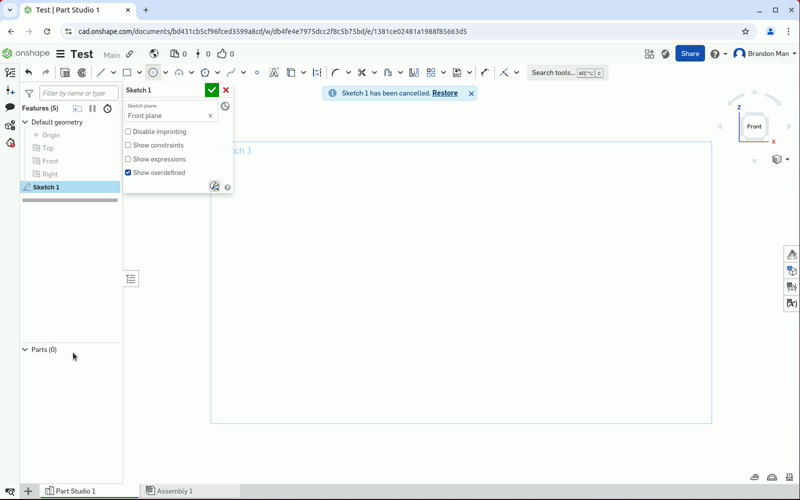
key_down(shift)
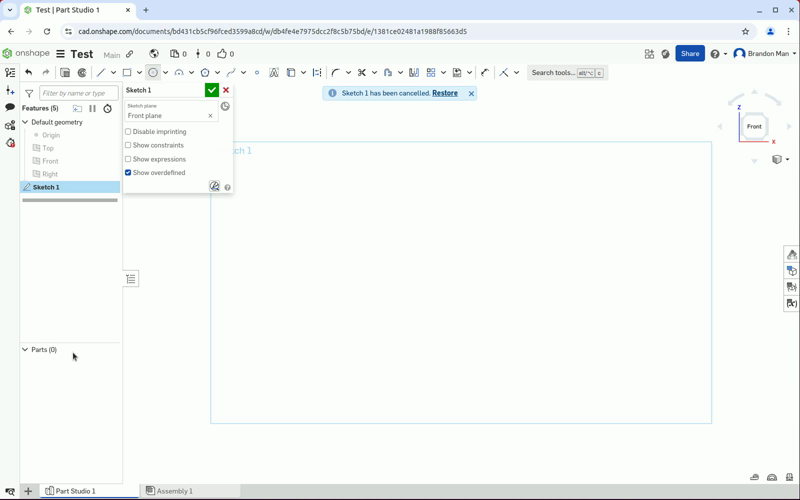
mouse_move(461, 282)
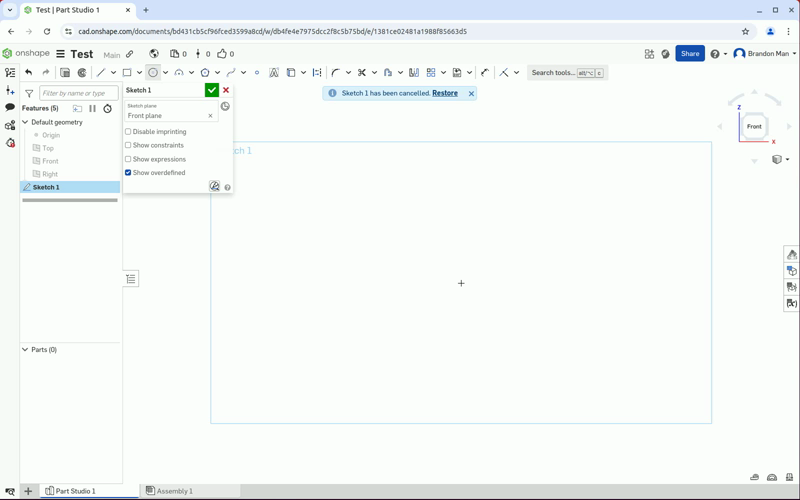
click(461, 282)
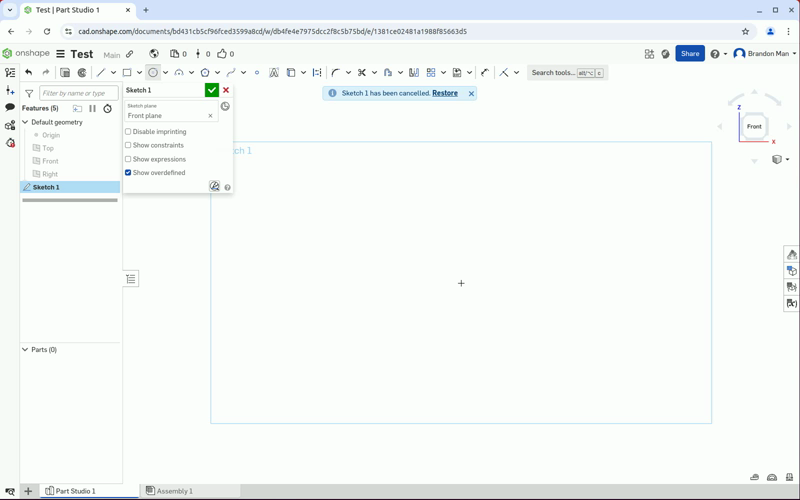
key_up(shift)
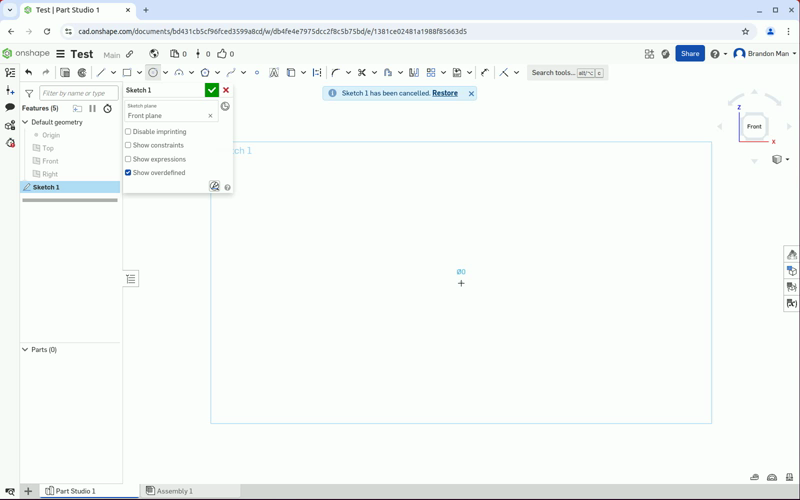
mouse_move(463, 282)
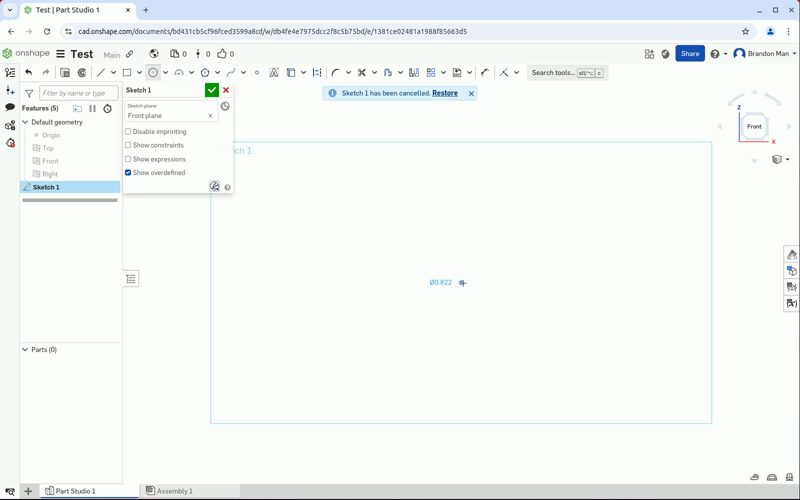
scroll(6)
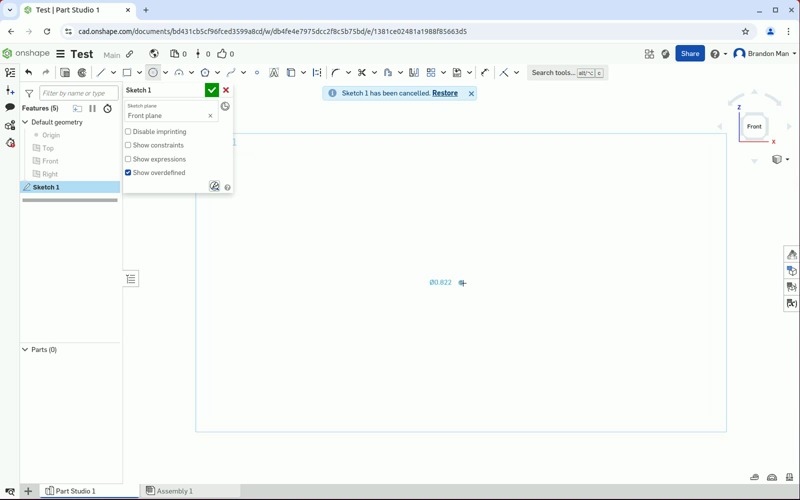
scroll(6)
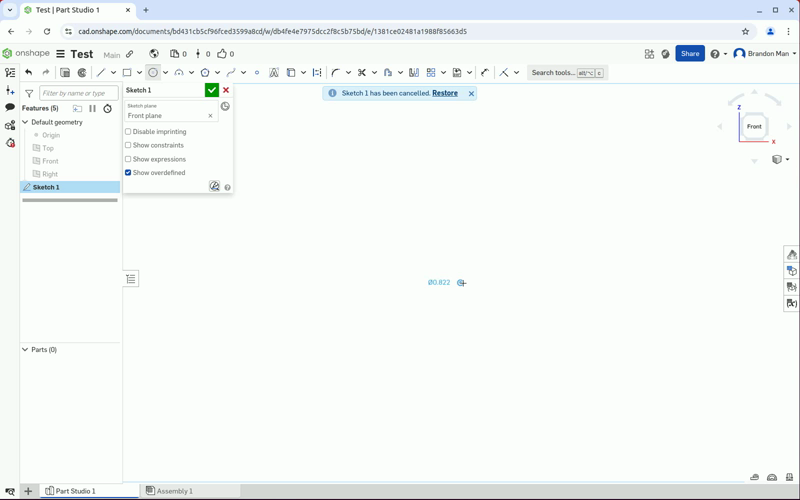
scroll(6)
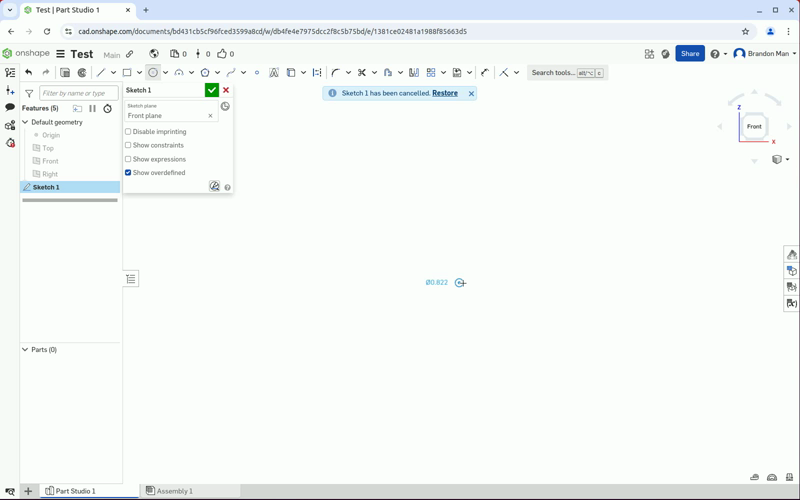
scroll(6)
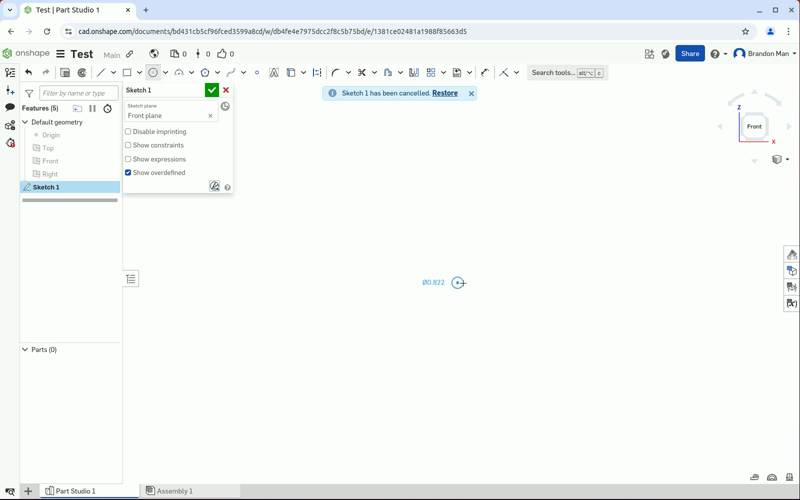
scroll(6)
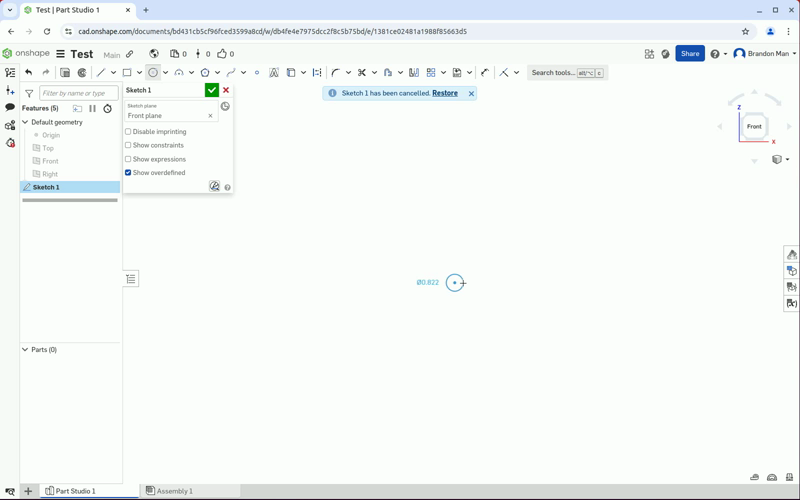
scroll(6)
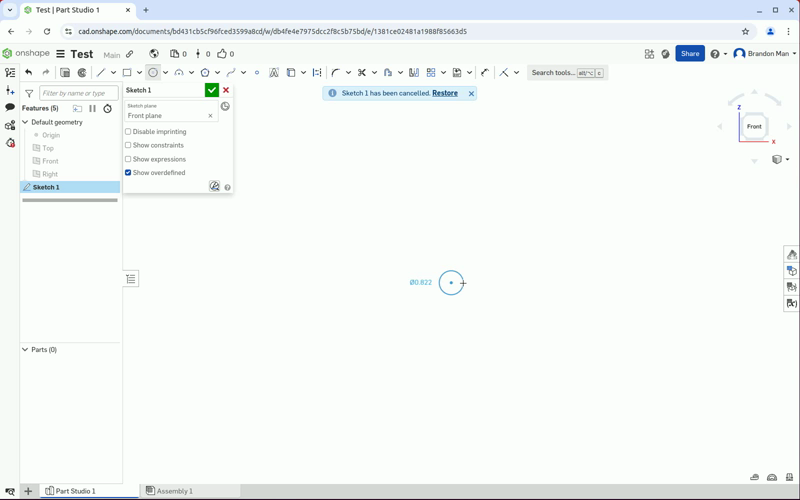
scroll(6)
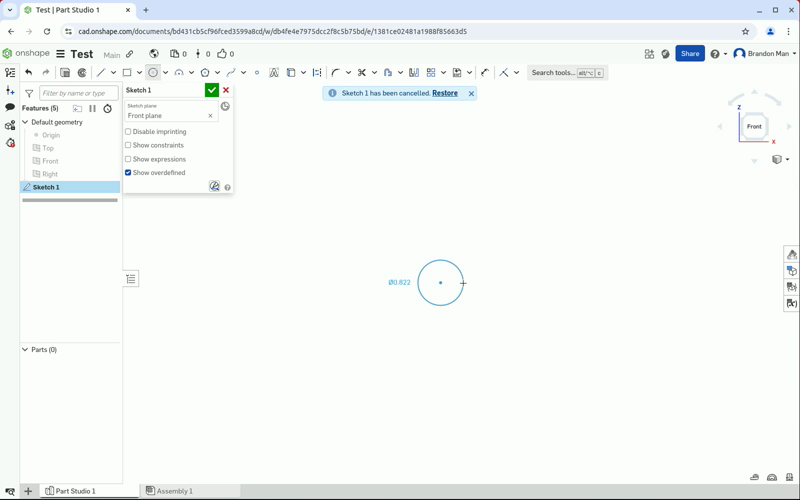
click(463, 282)
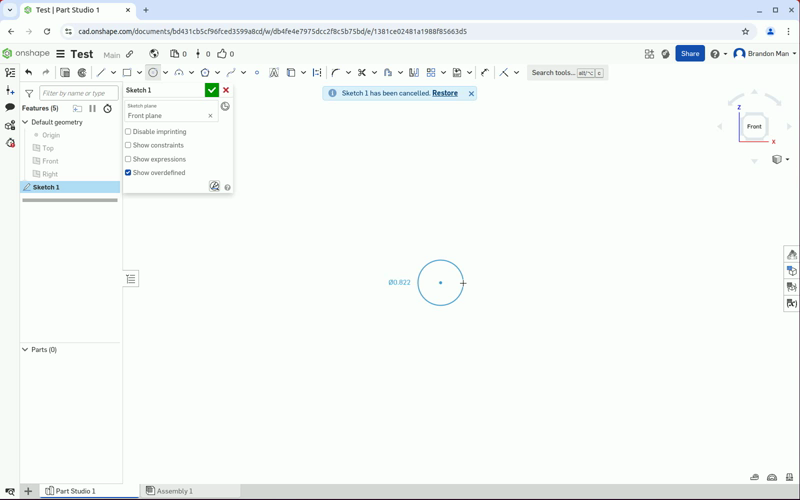
scroll(-6)
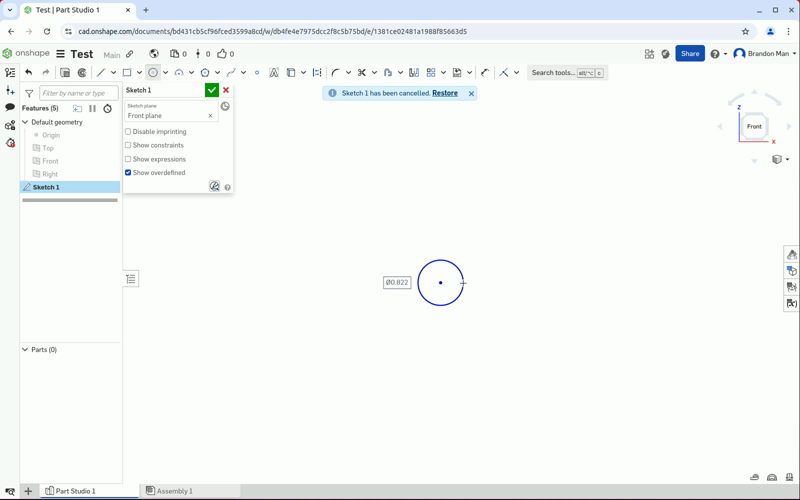
scroll(-6)
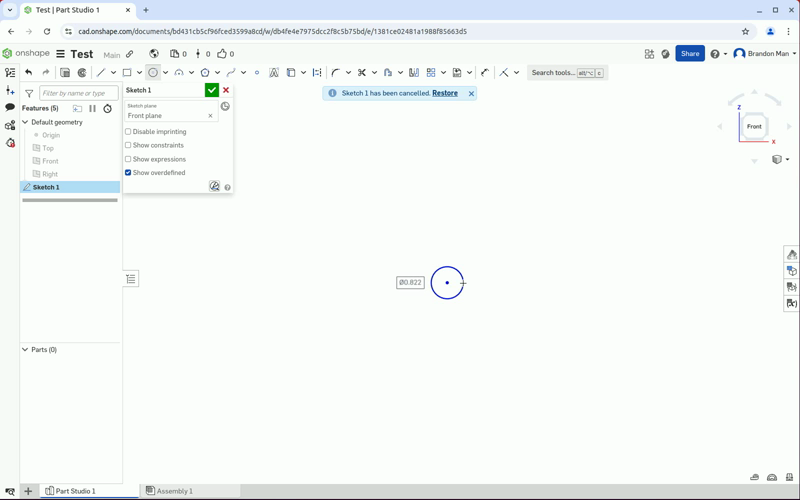
scroll(-6)
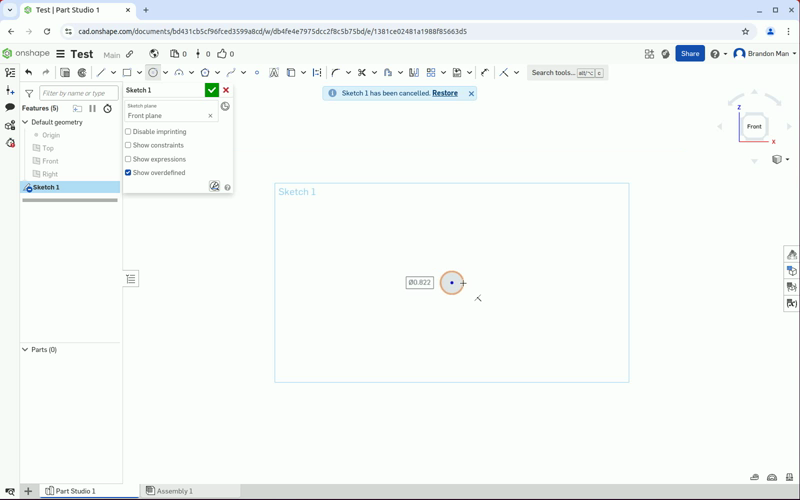
scroll(-6)
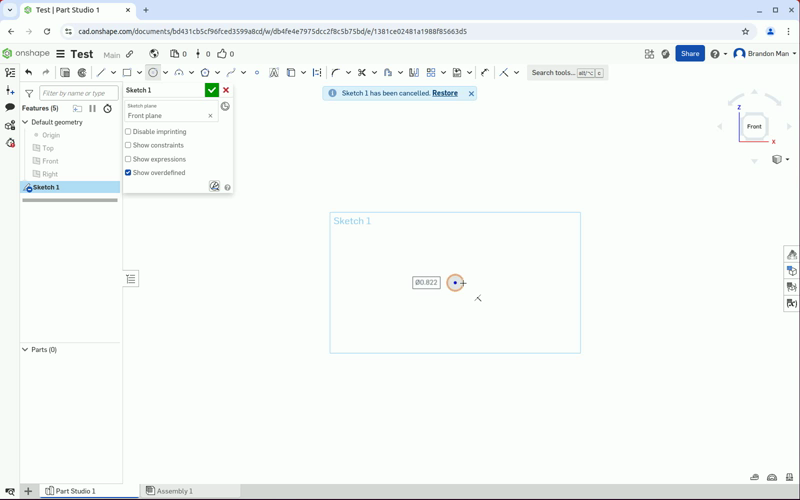
scroll(-6)
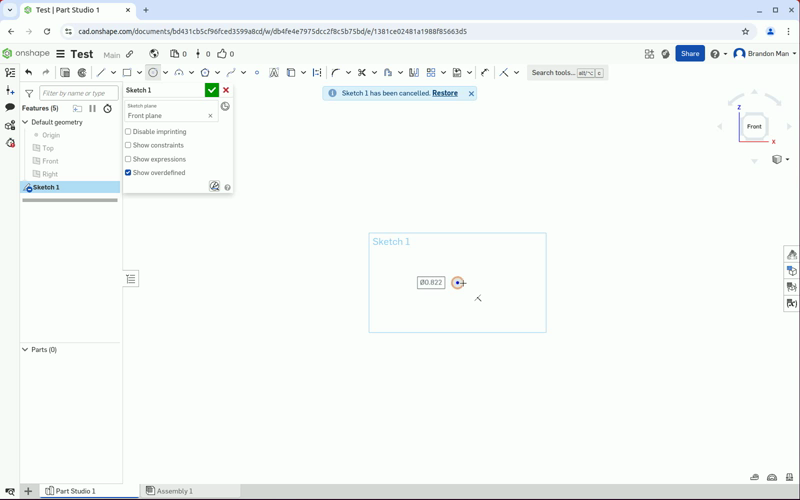
scroll(-6)
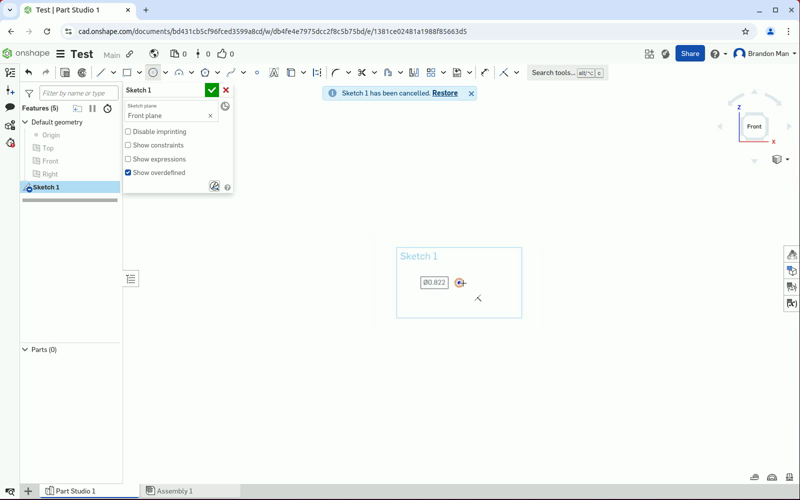
scroll(-6)
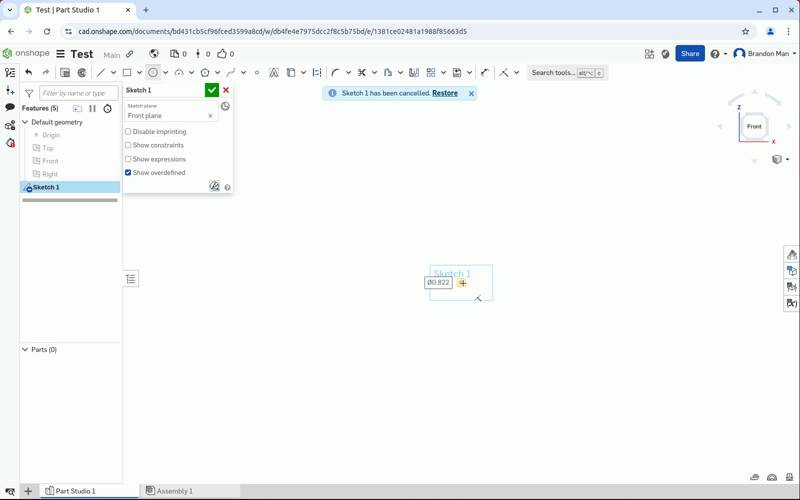
key(esc)
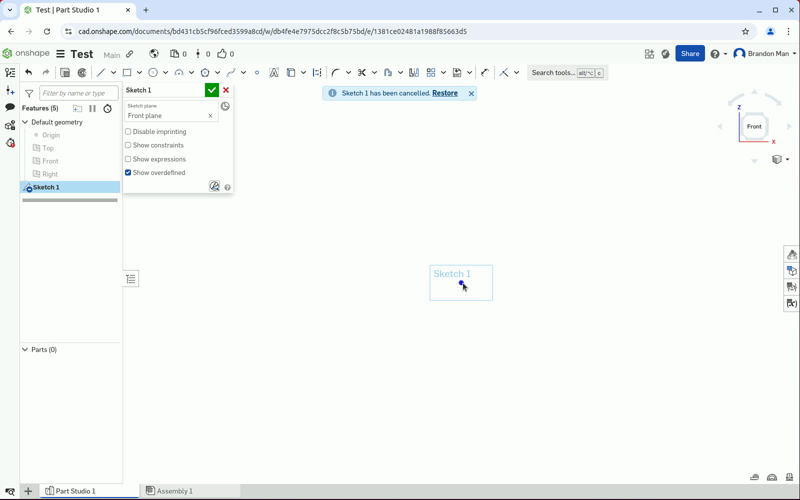
mouse_move(461, 282)
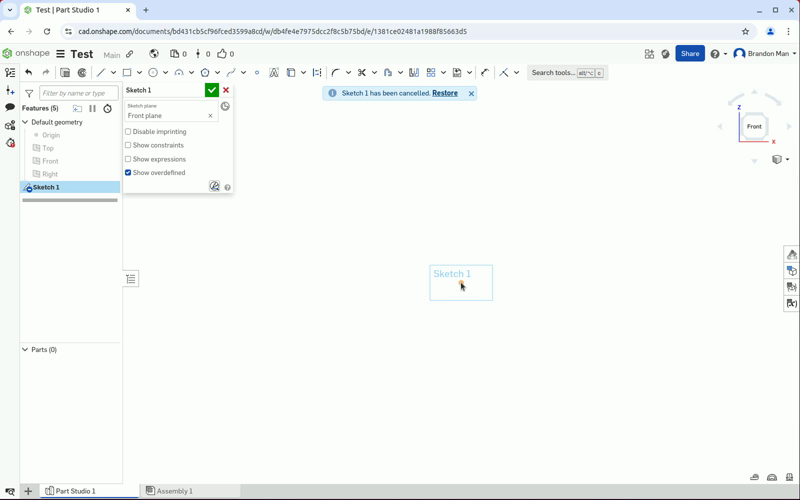
scroll(6)
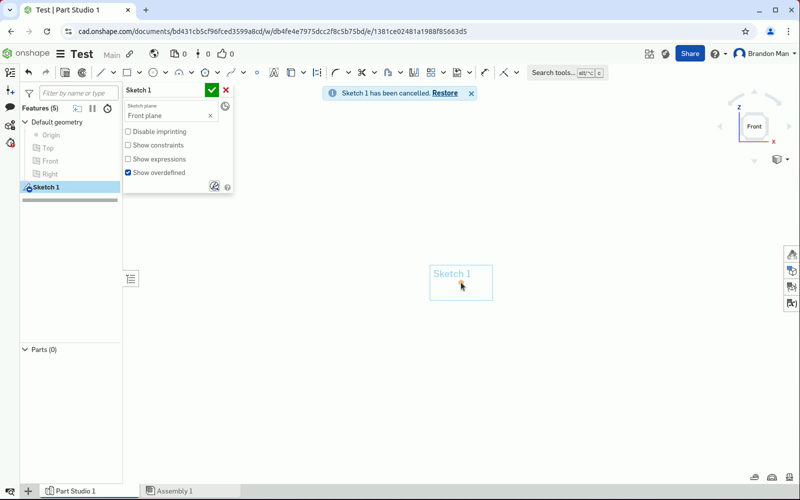
scroll(6)
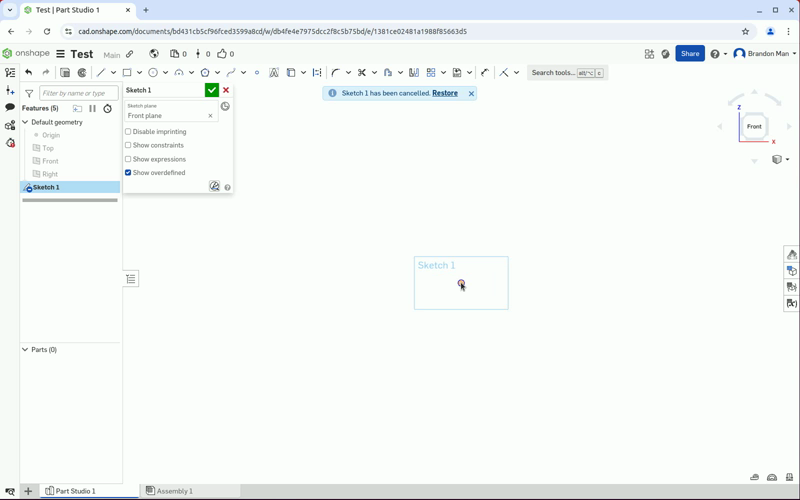
scroll(6)
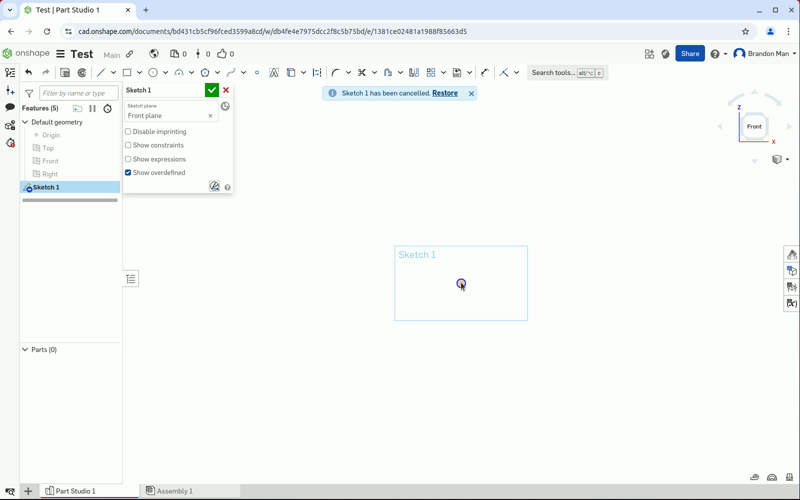
scroll(6)
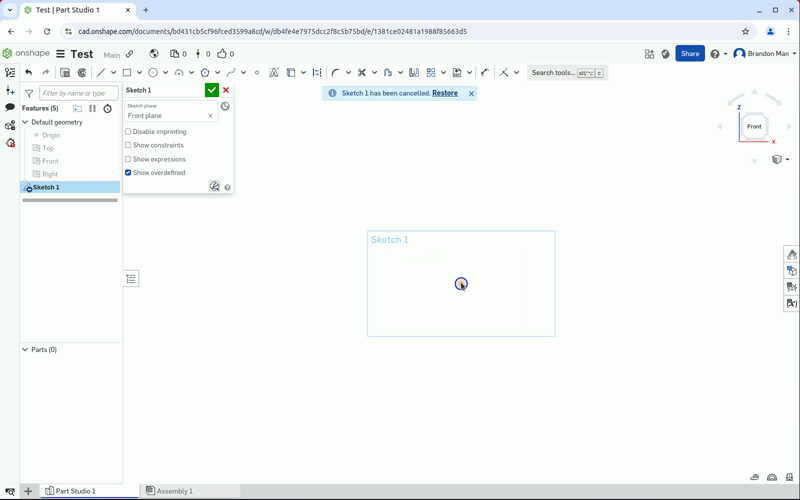
scroll(6)
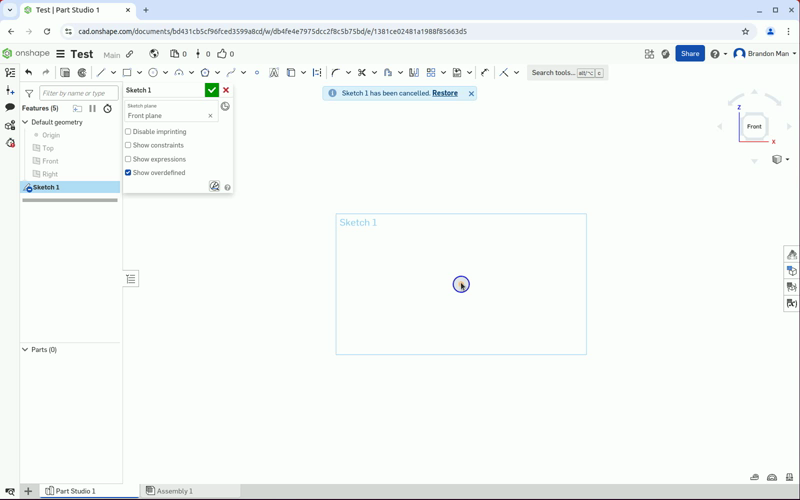
scroll(6)
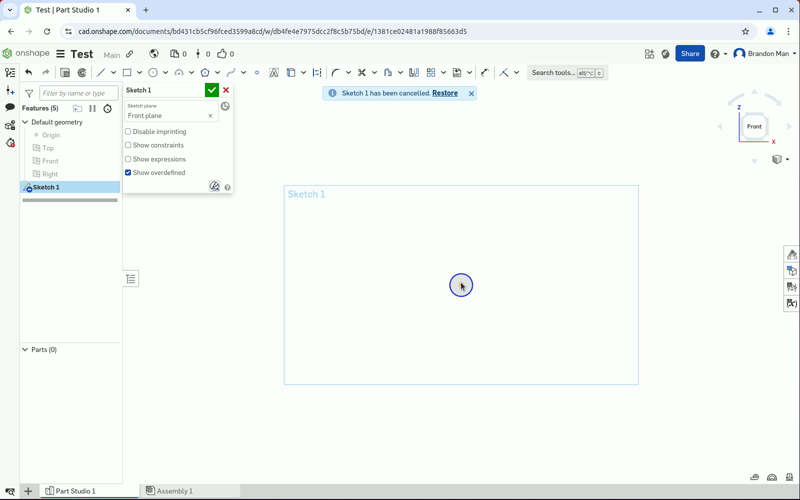
scroll(6)
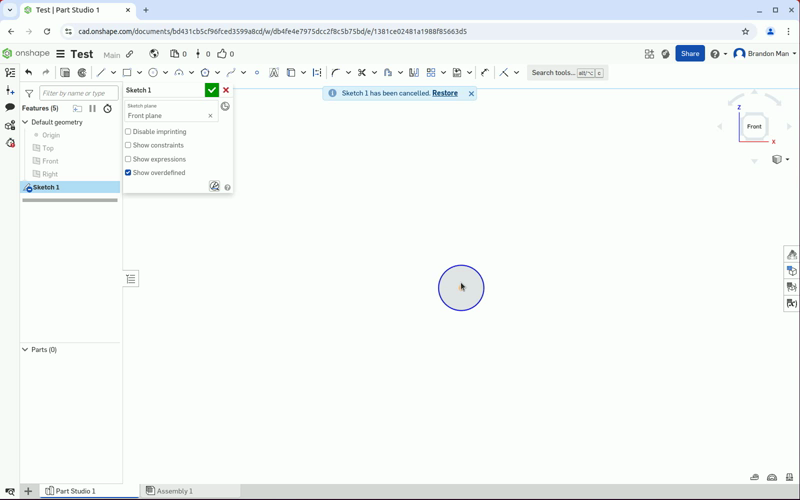
click(461, 282)
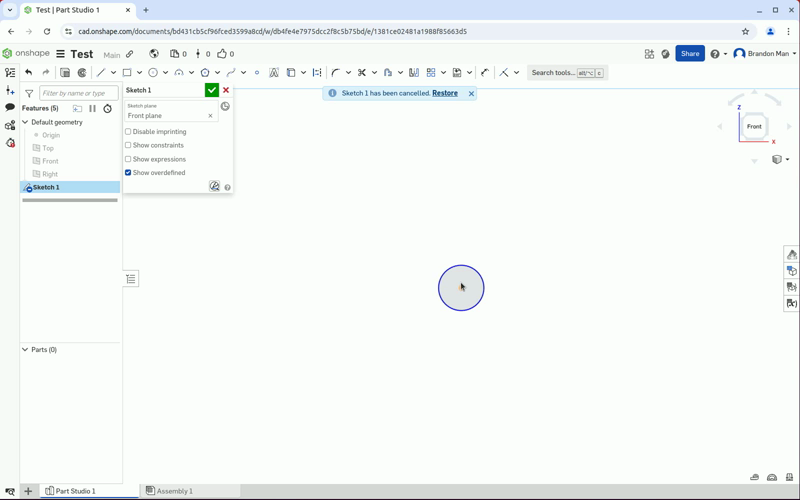
scroll(-6)
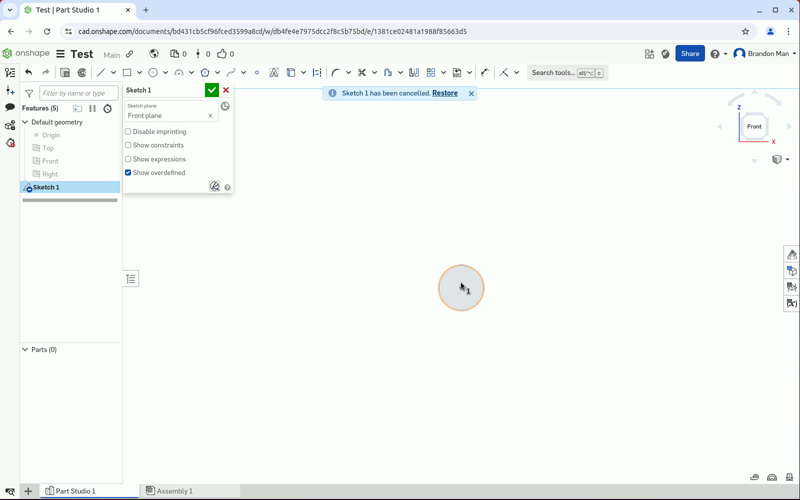
scroll(-6)
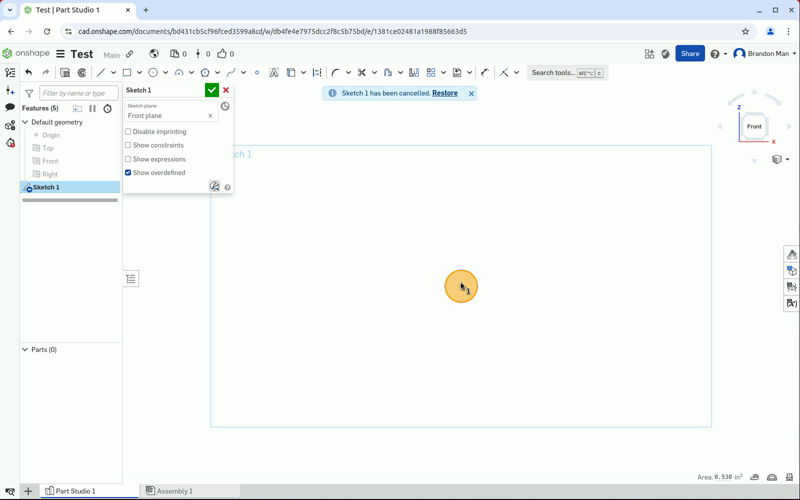
scroll(-6)
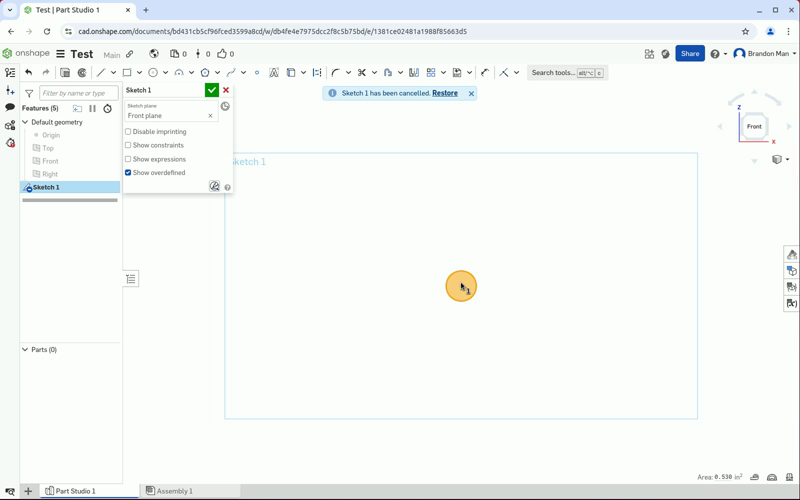
scroll(-6)
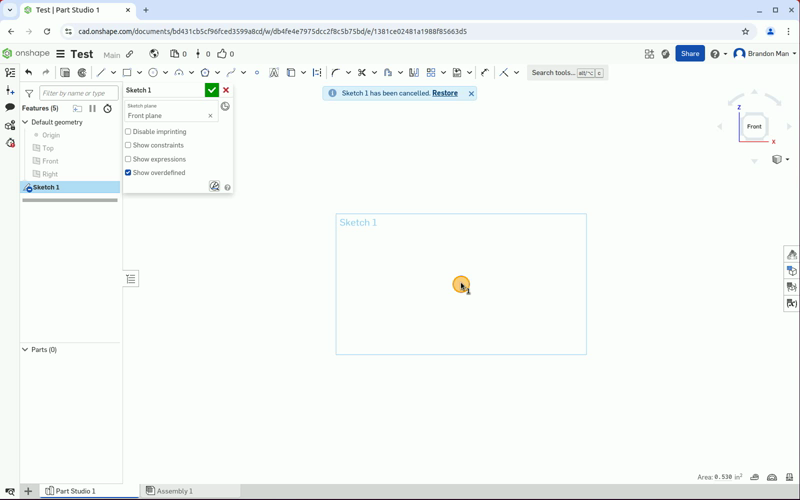
scroll(-6)
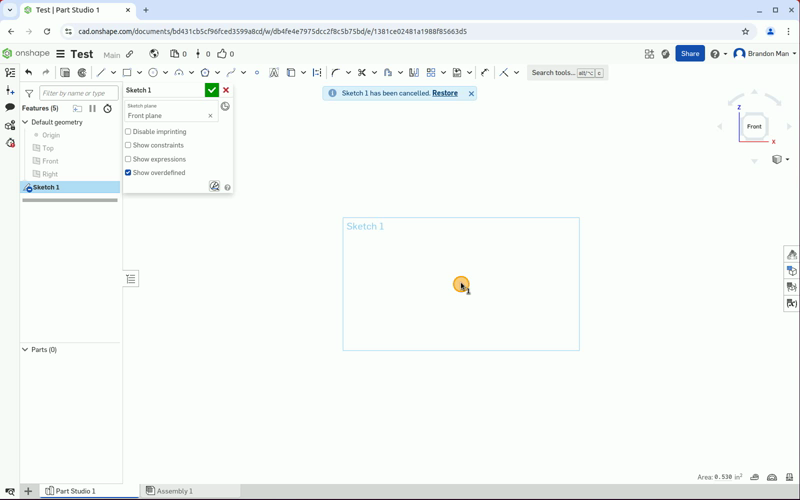
scroll(-6)
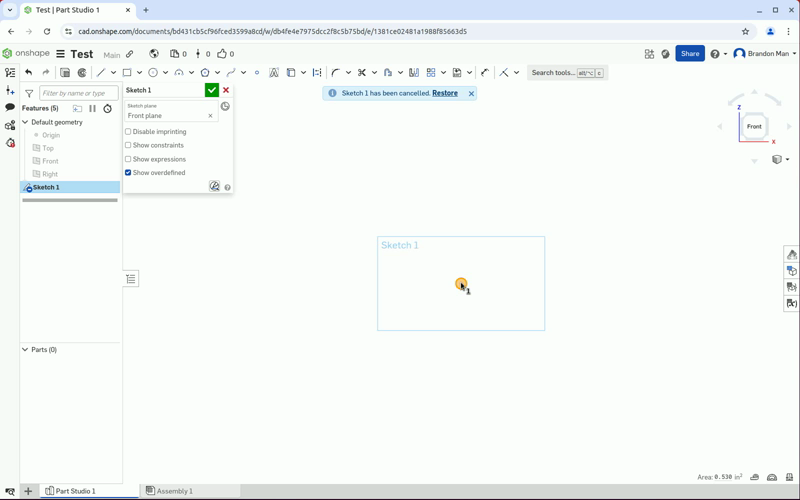
scroll(-6)
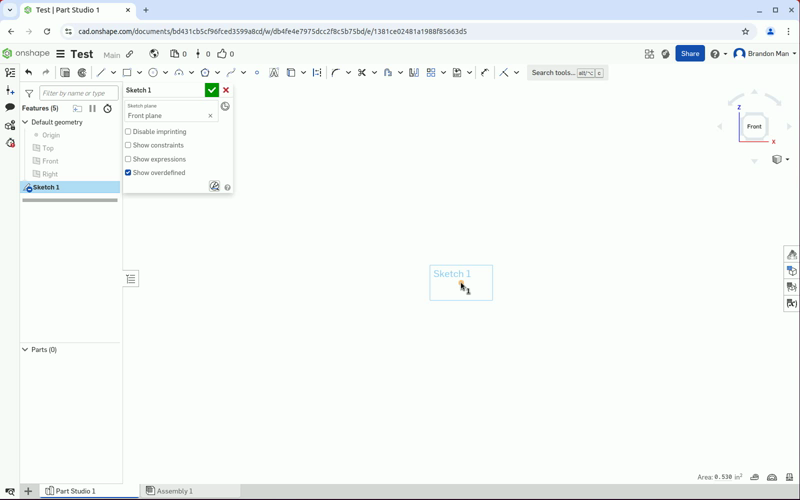
mouse_move(73, 352)
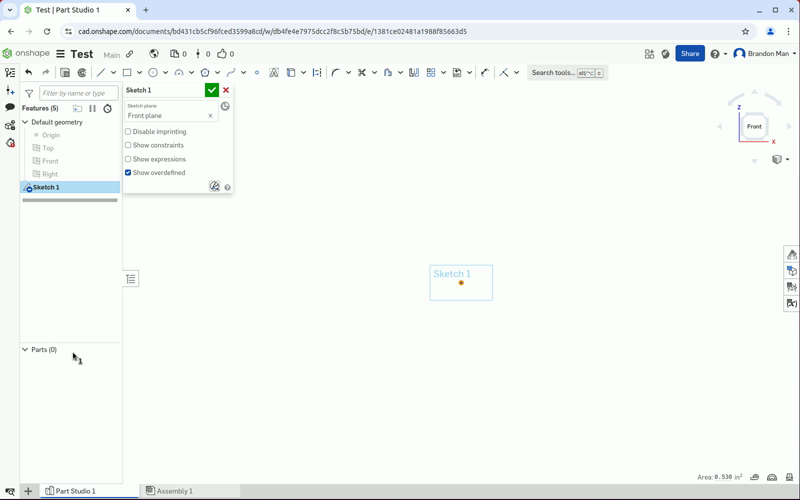
key(shift+y)
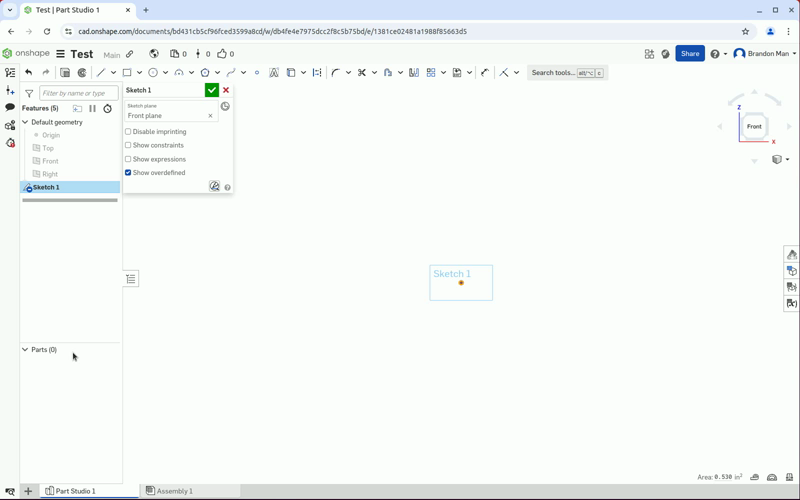
key(shift+e)
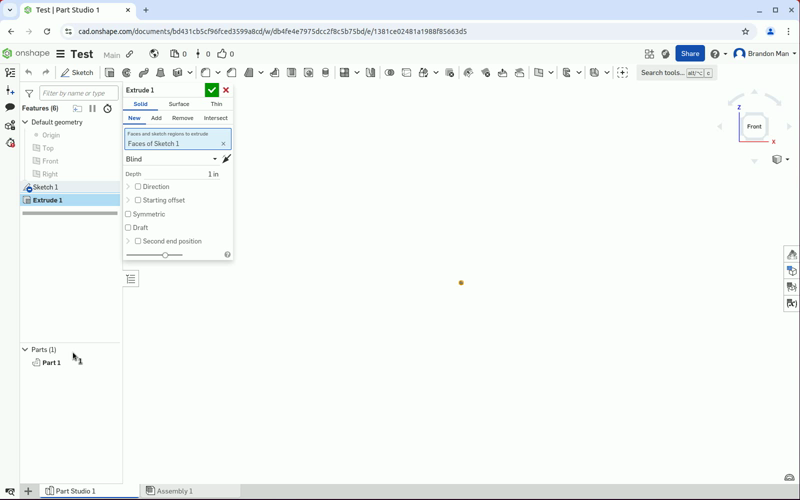
mouse_move(143, 106)
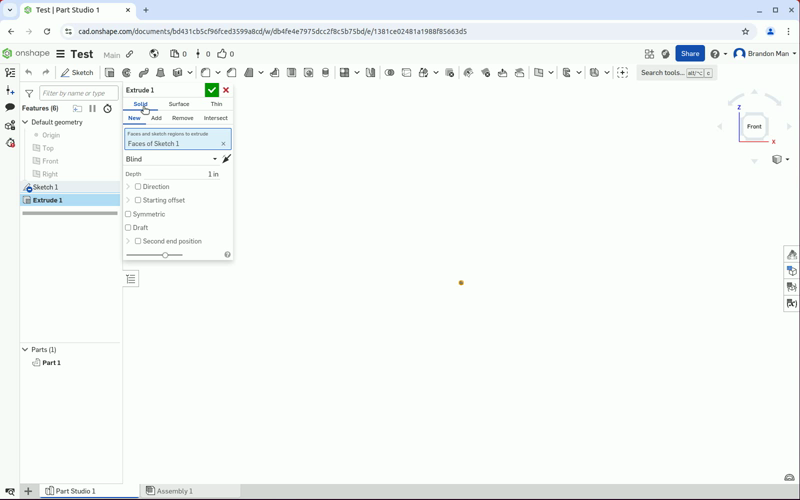
click(143, 106)
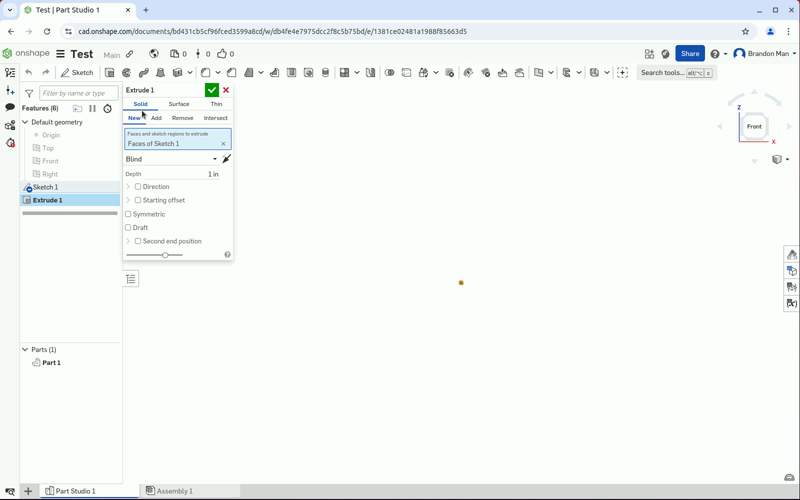
mouse_move(137, 120)
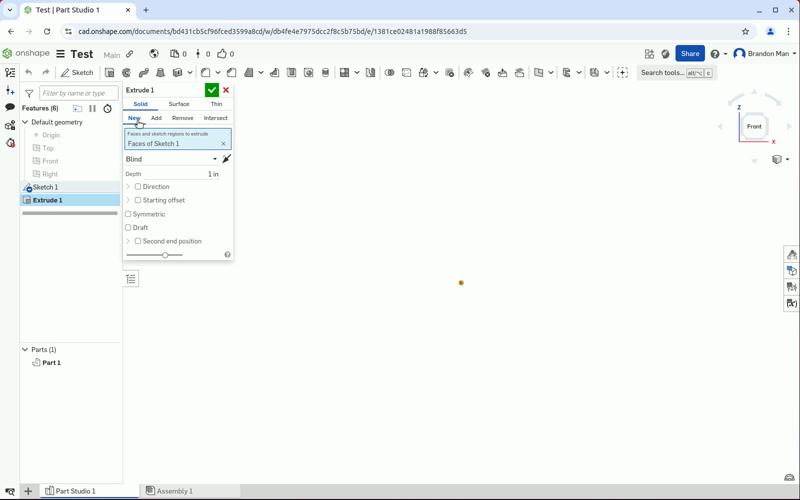
click(137, 120)
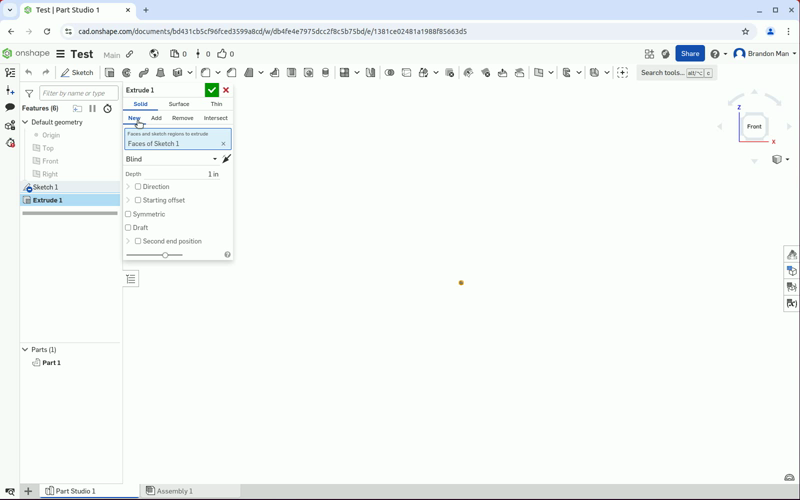
key(tab, 4)
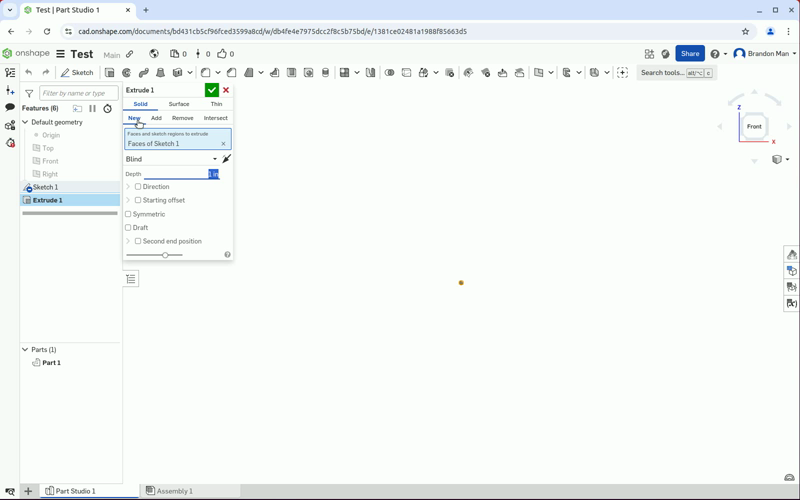
text(23.108)
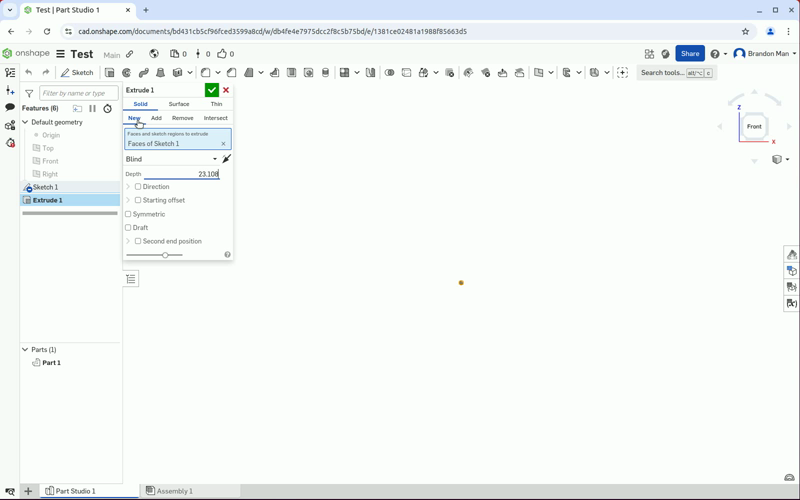
key(enter)
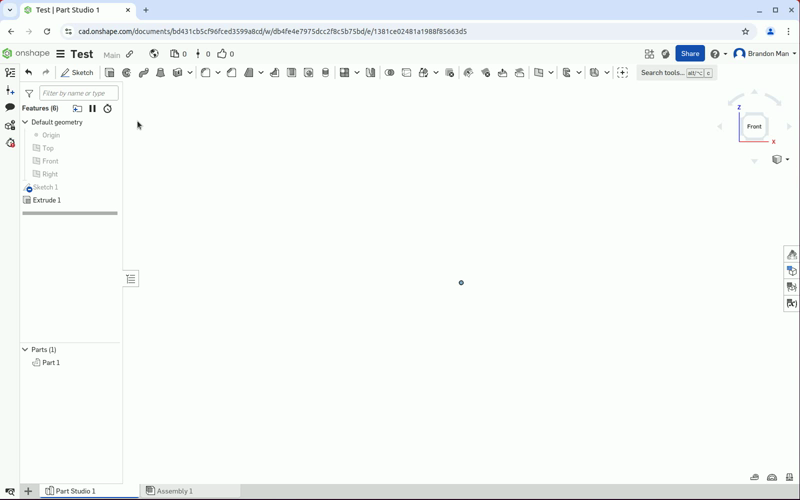
key(shift+h)
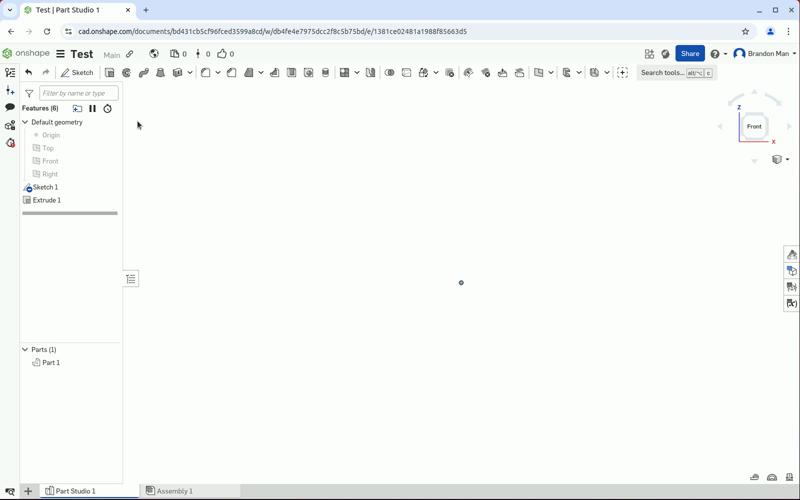
key(shift+h)
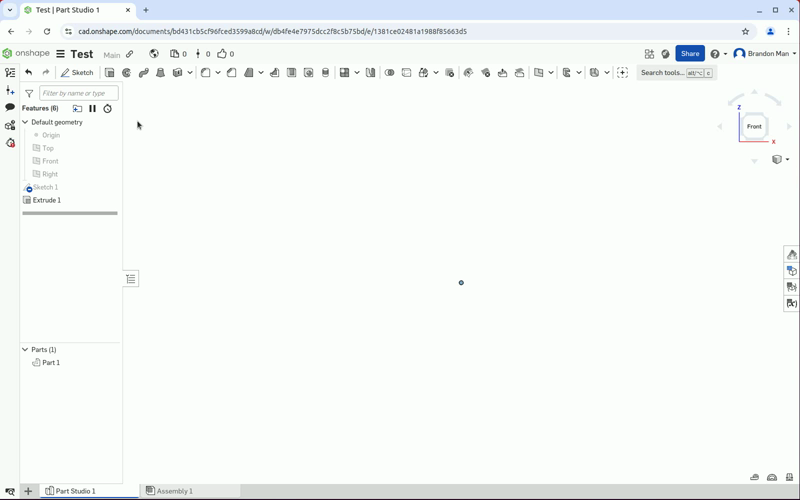
mouse_move(73, 189)
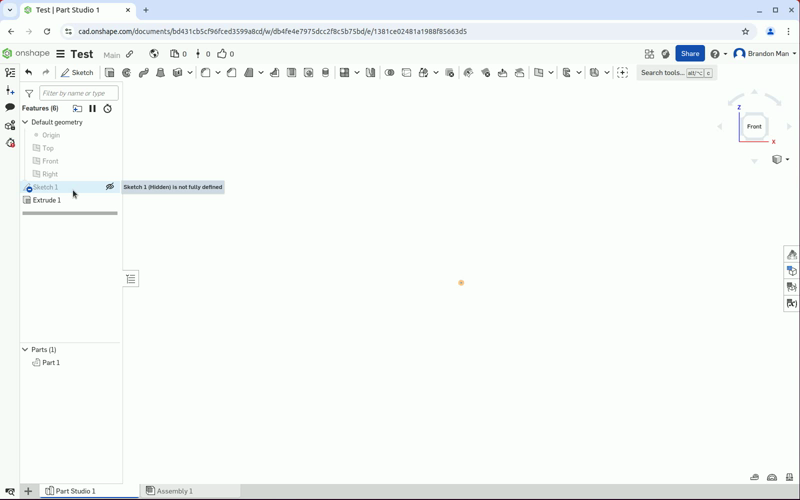
click(73, 189)
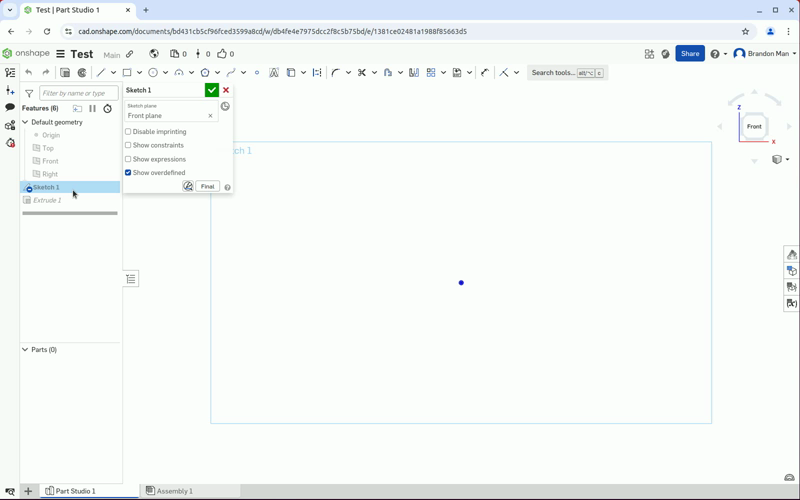
mouse_move(229, 92)
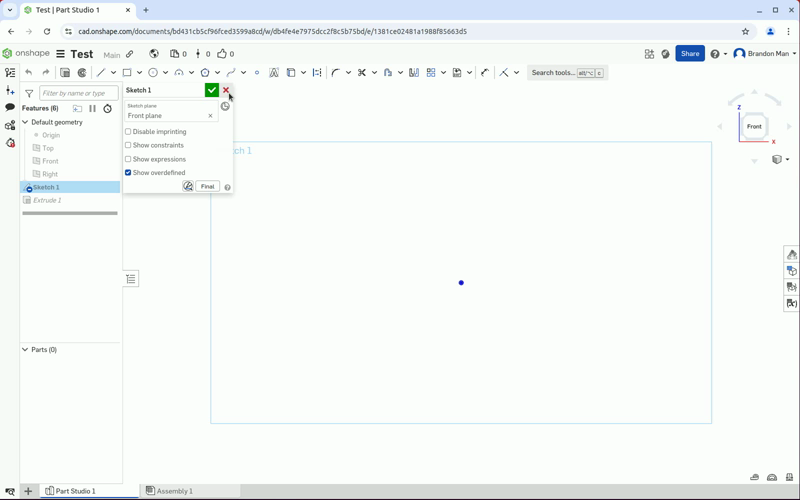
click(229, 92)
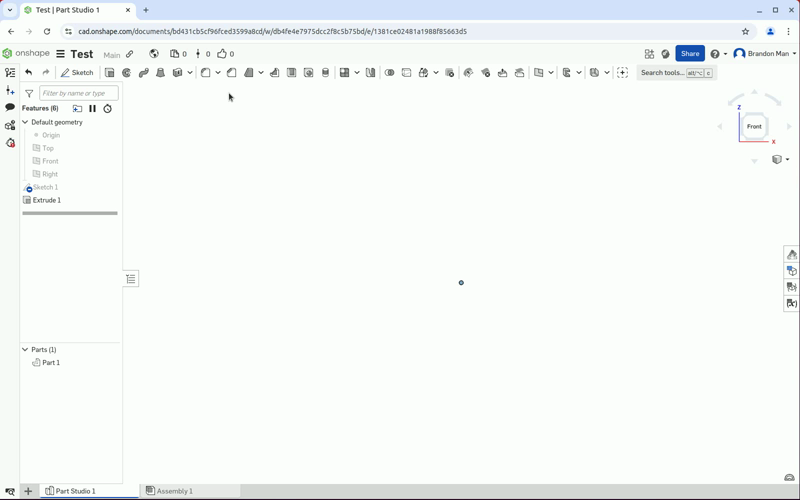
mouse_move(541, 75)
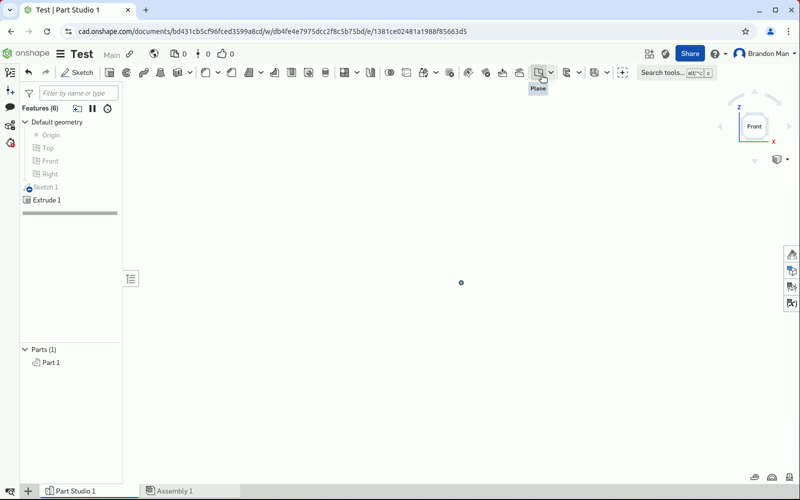
click(541, 75)
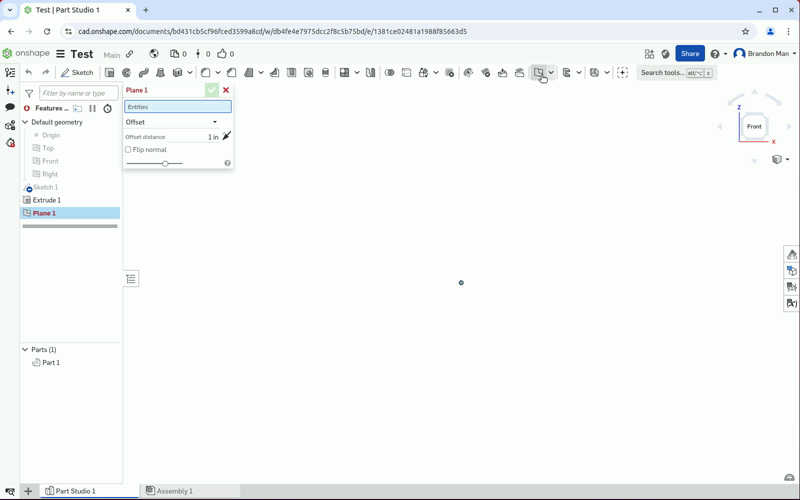
mouse_move(73, 163)
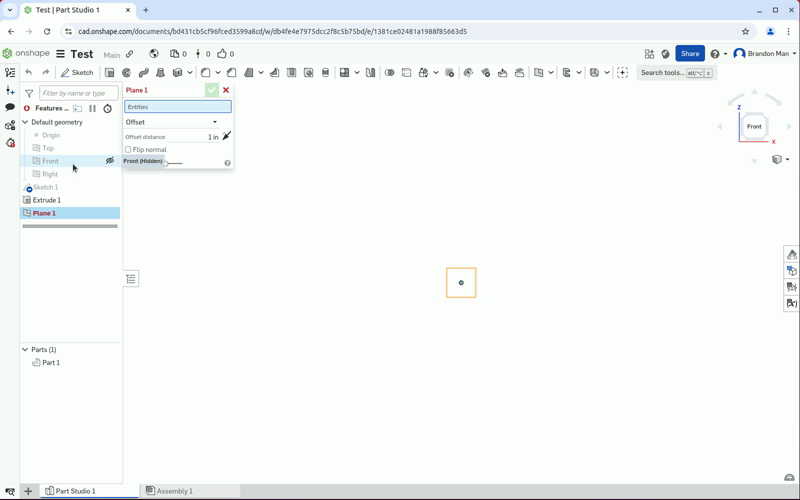
click(73, 163)
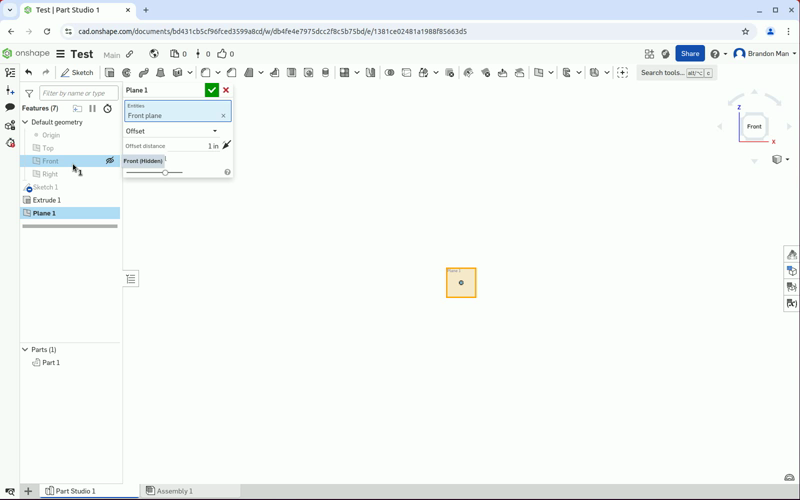
key(tab, 2)
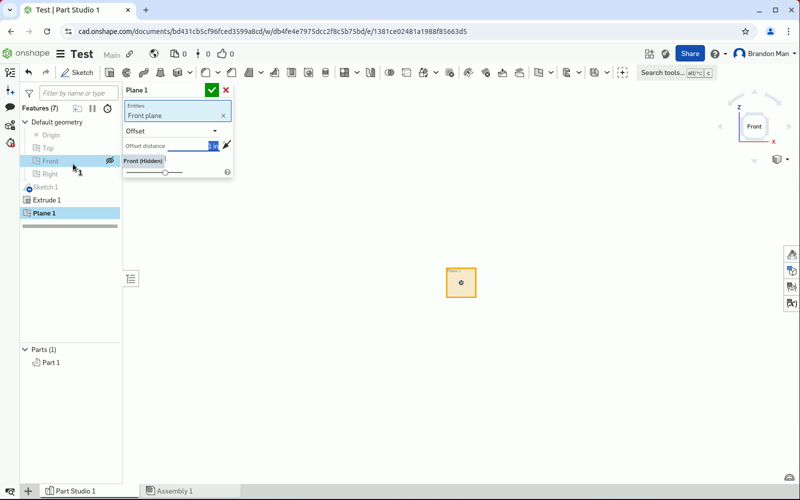
text(23.108)
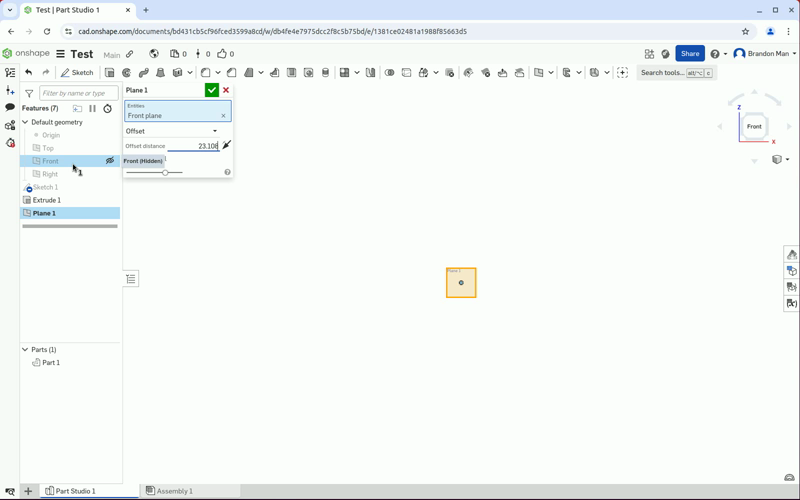
key(enter, 2)
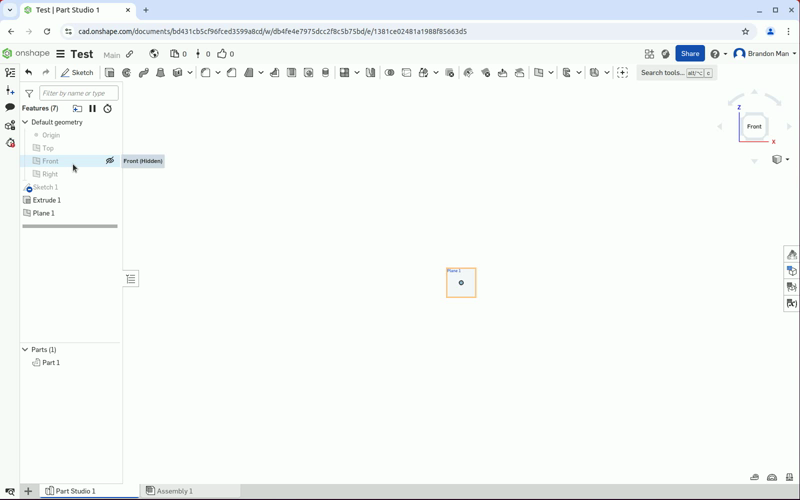
key(shift+s)
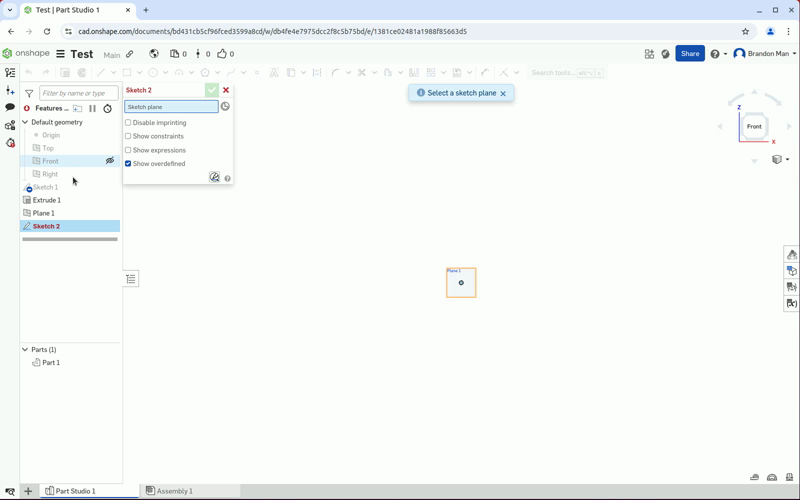
mouse_move(73, 215)
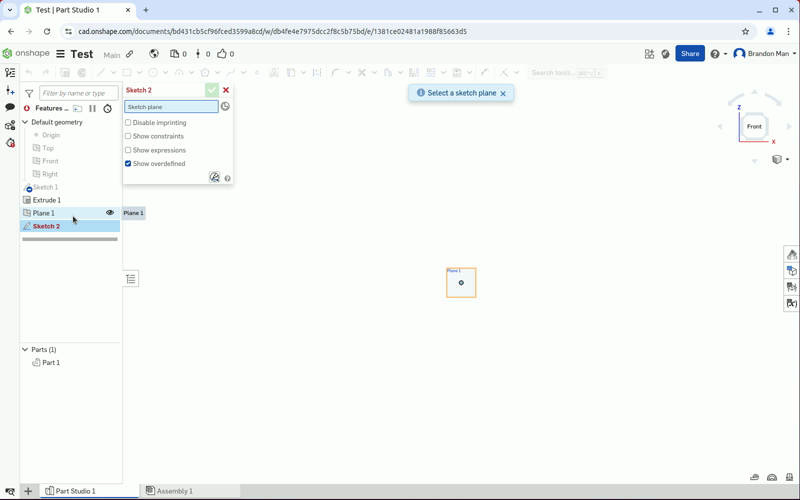
click(73, 215)
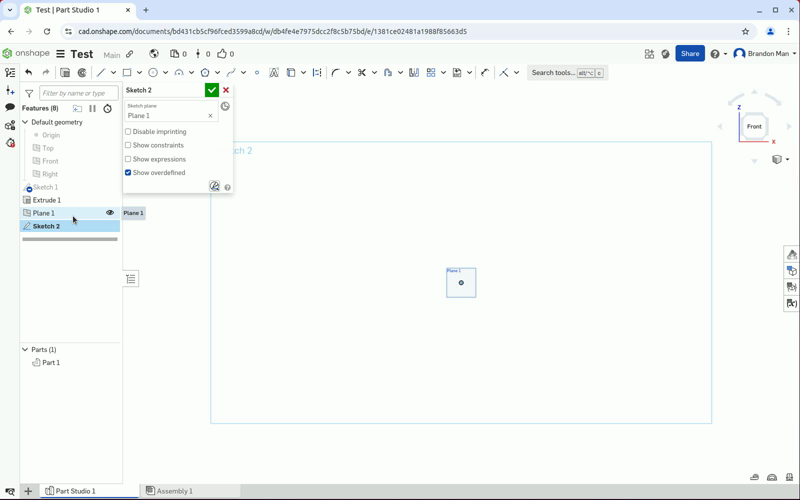
mouse_move(73, 352)
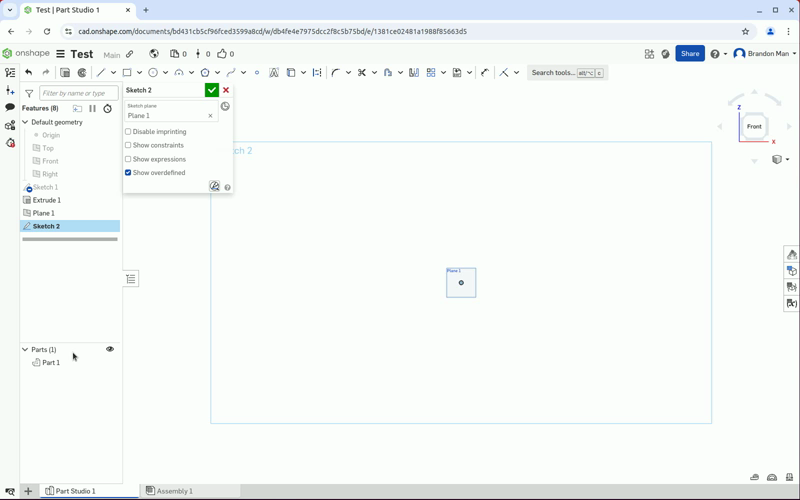
key(y)
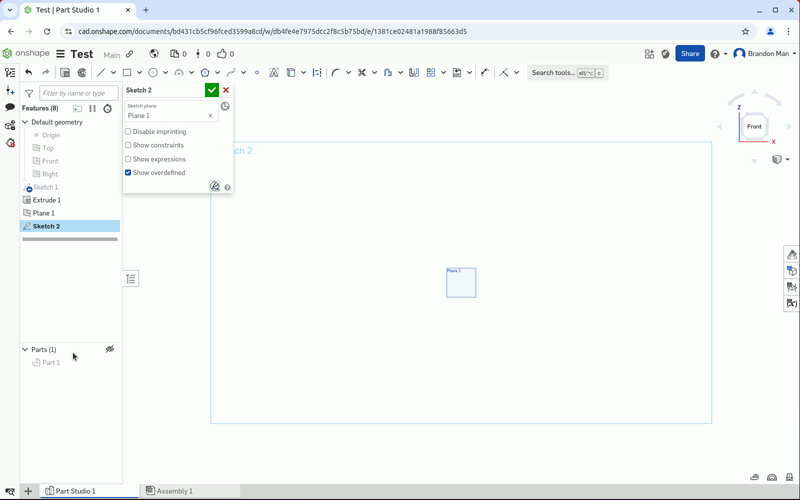
key(c)
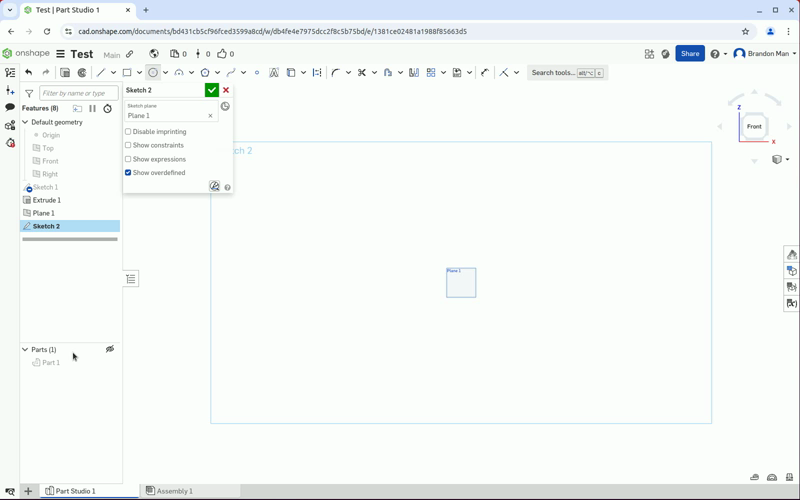
key_down(shift)
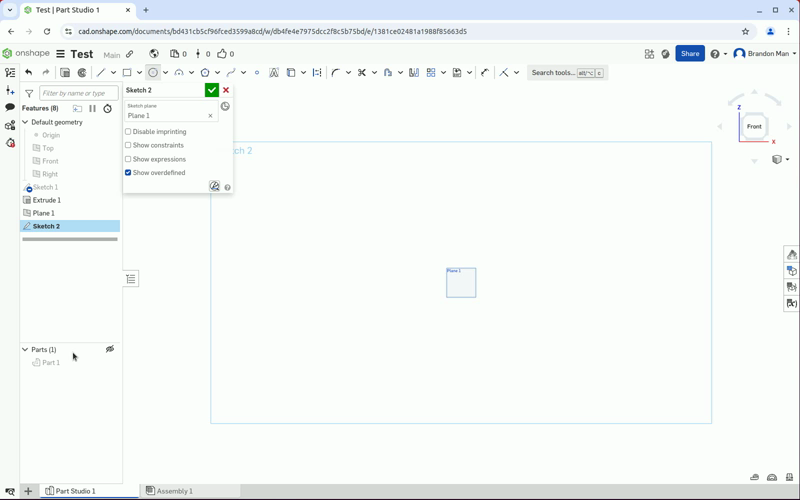
mouse_move(461, 282)
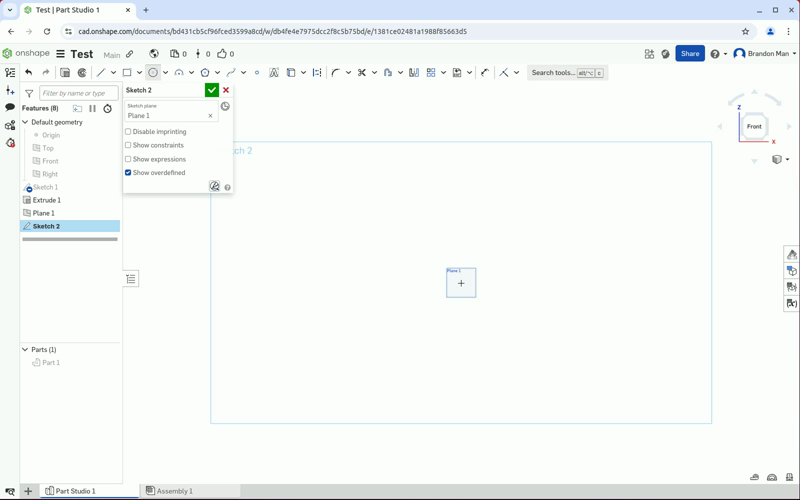
click(461, 282)
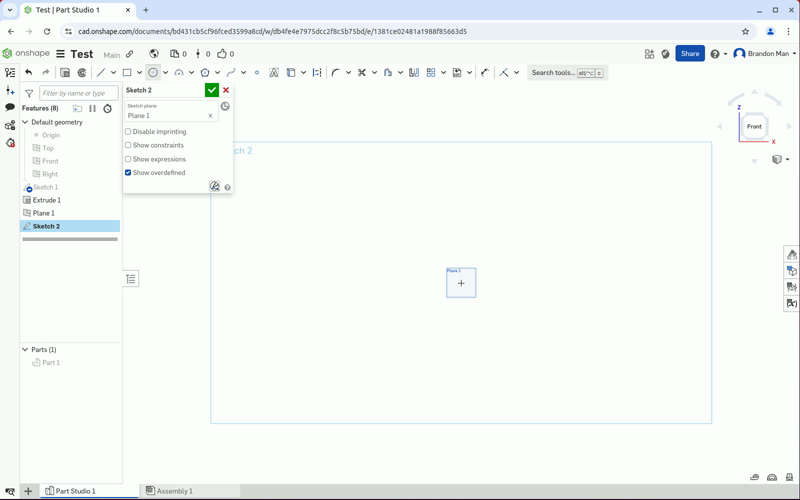
key_up(shift)
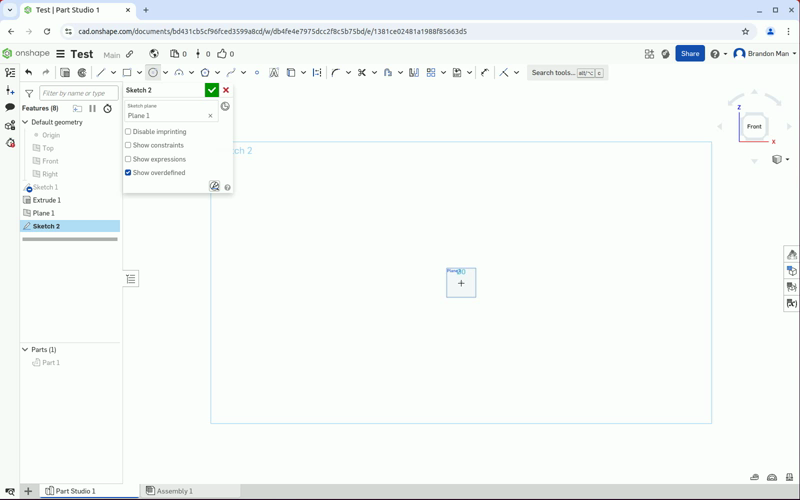
mouse_move(463, 282)
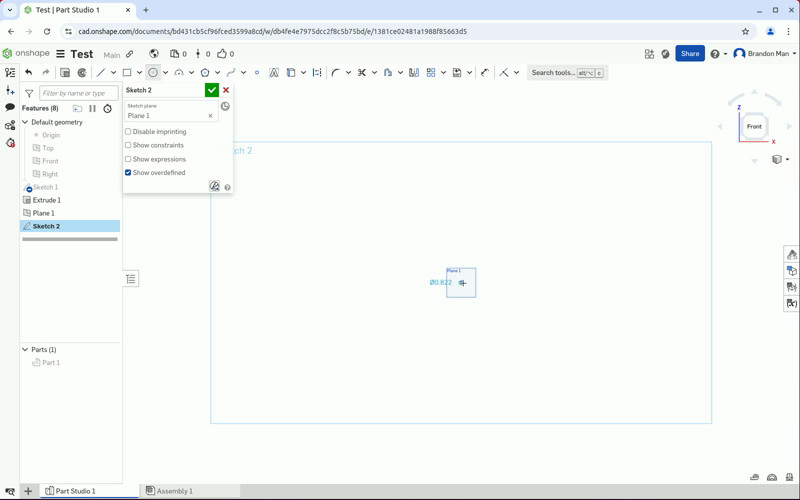
scroll(6)
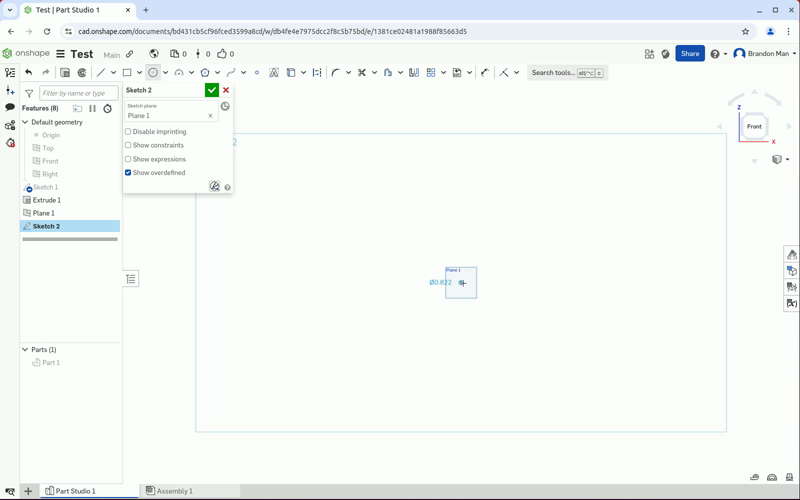
scroll(6)
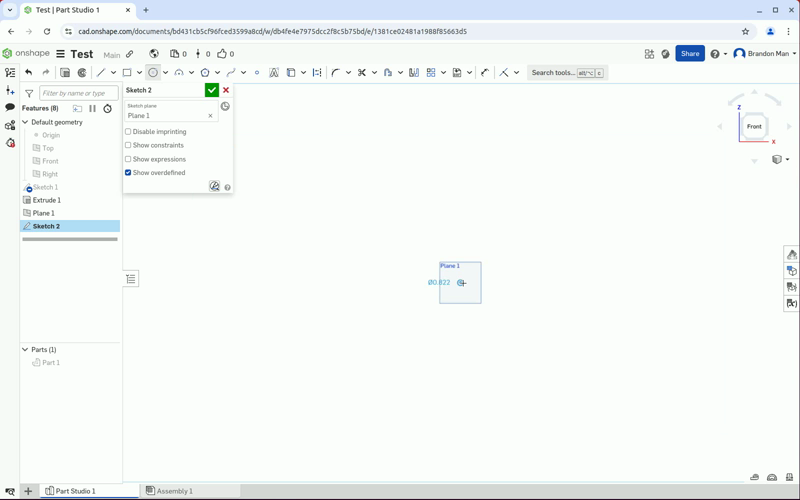
scroll(6)
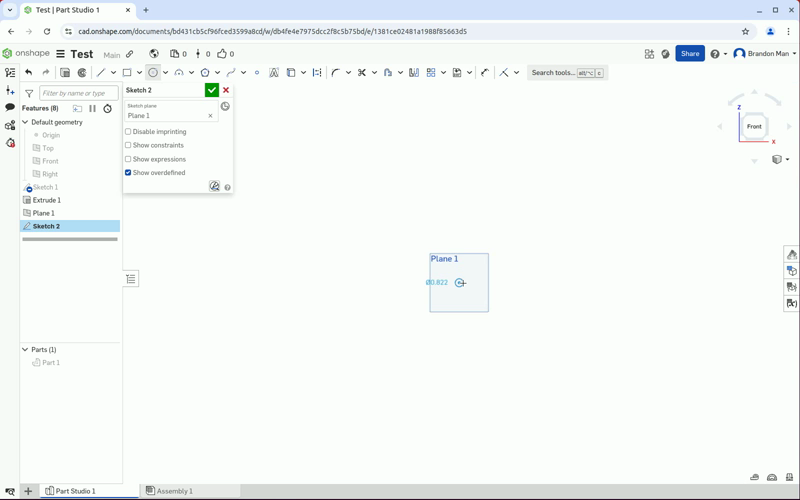
scroll(6)
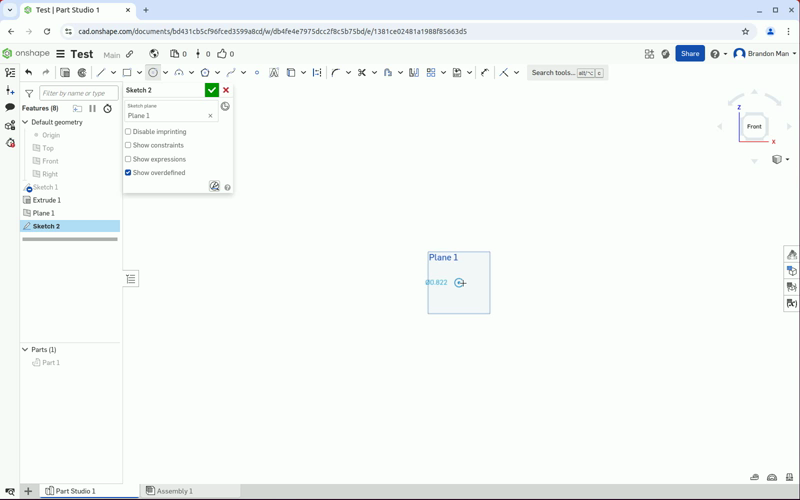
scroll(6)
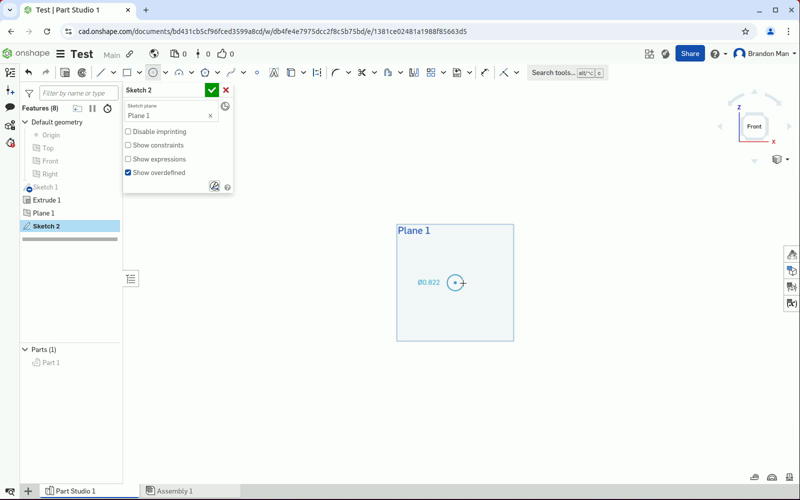
scroll(6)
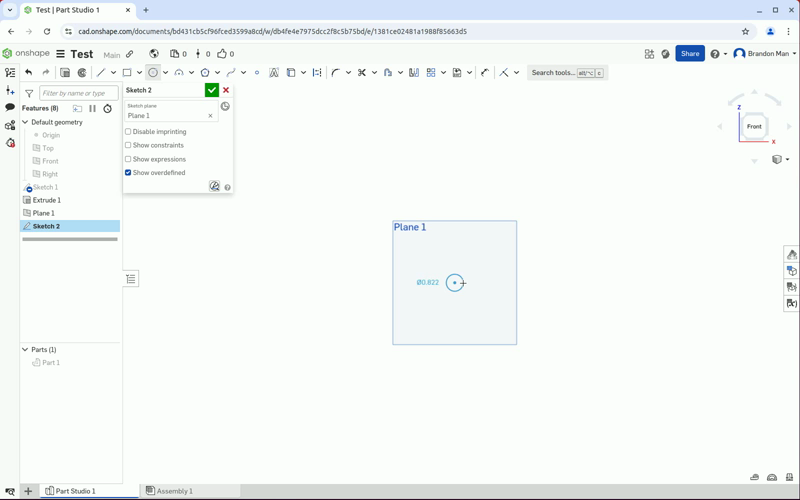
scroll(6)
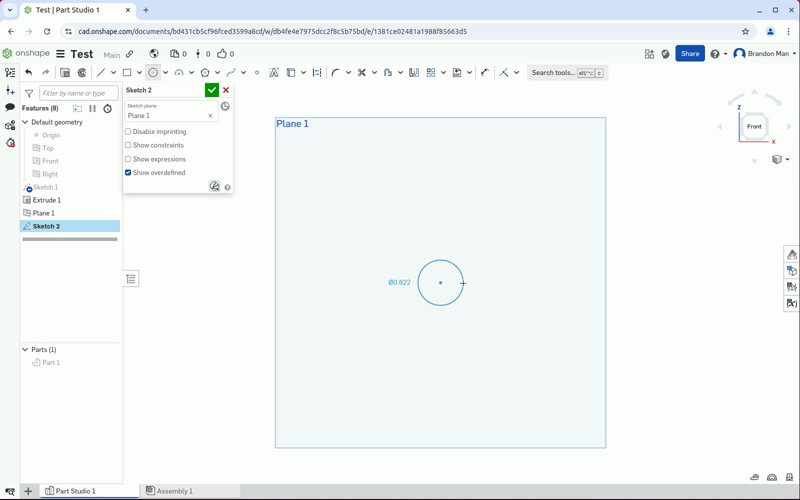
click(463, 282)
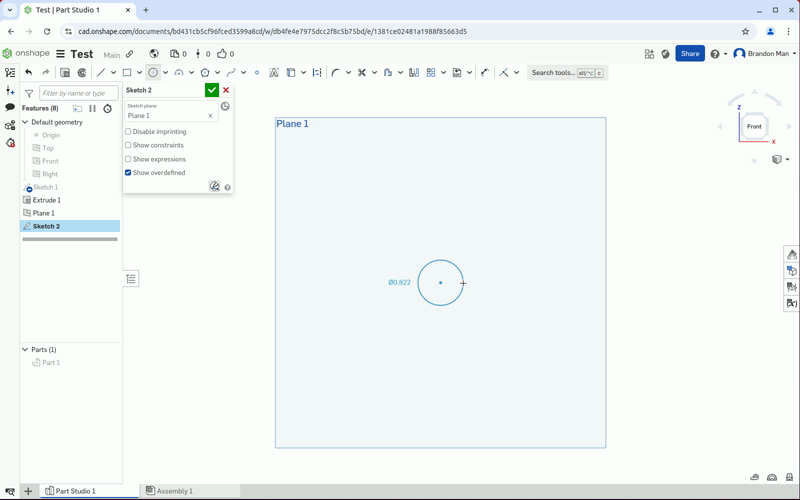
scroll(-6)
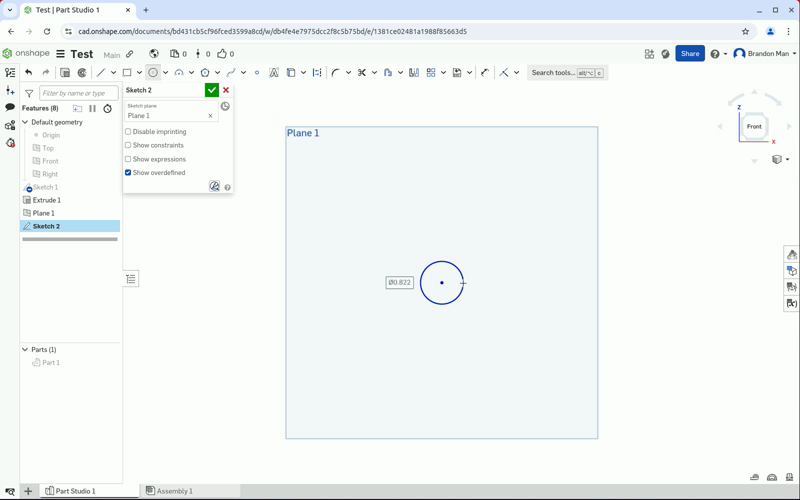
scroll(-6)
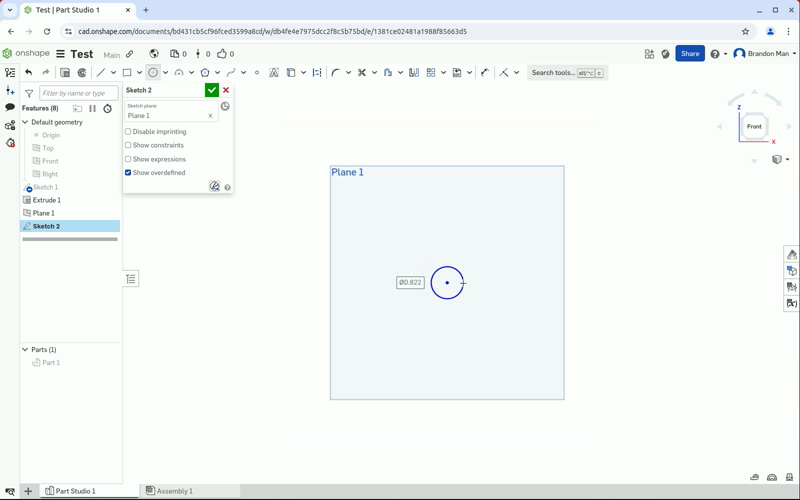
scroll(-6)
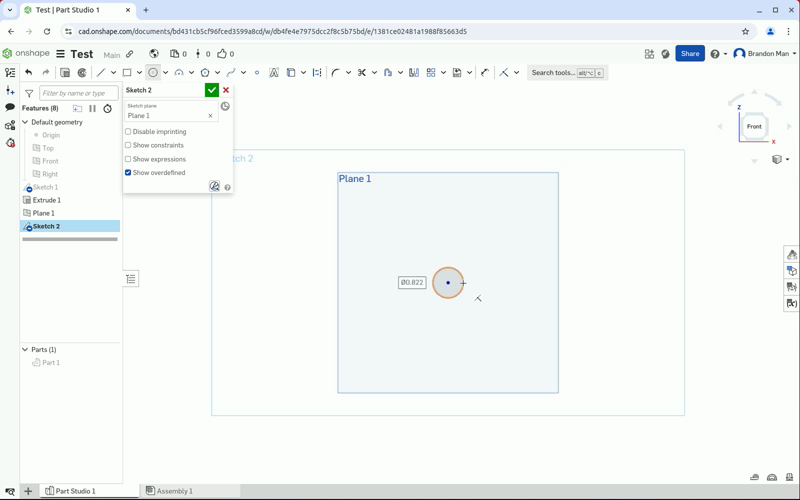
scroll(-6)
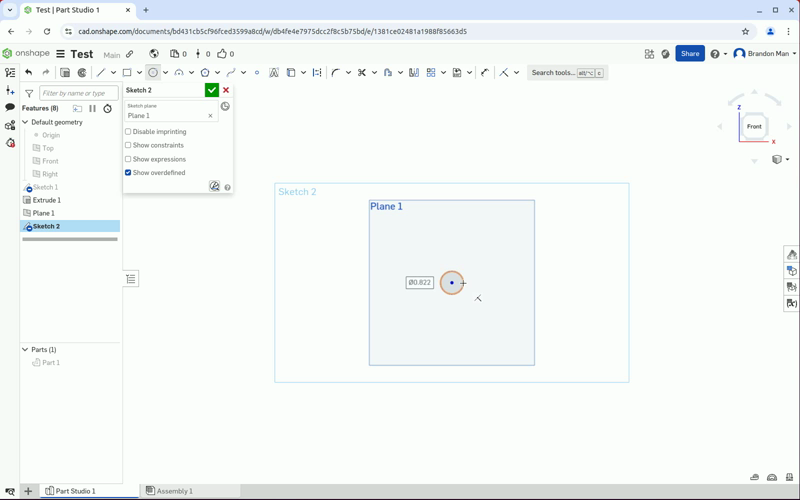
scroll(-6)
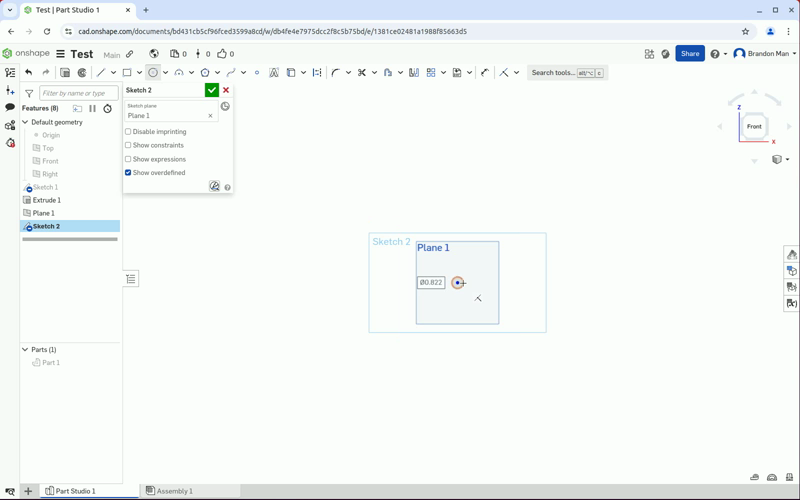
scroll(-6)
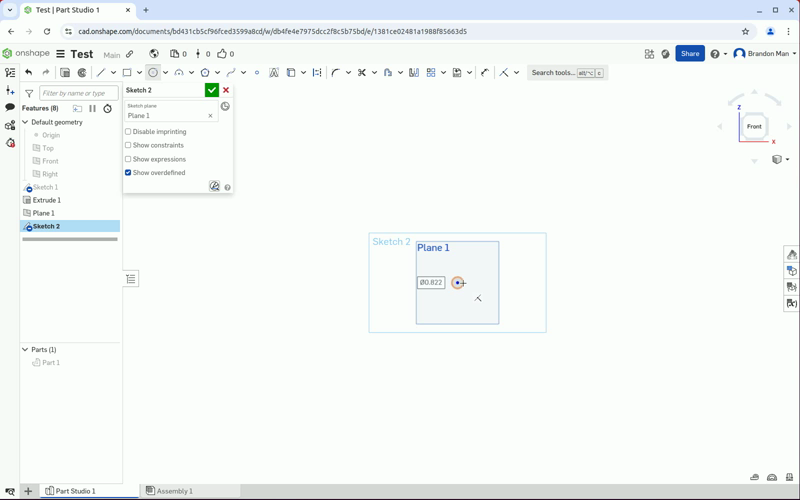
scroll(-6)
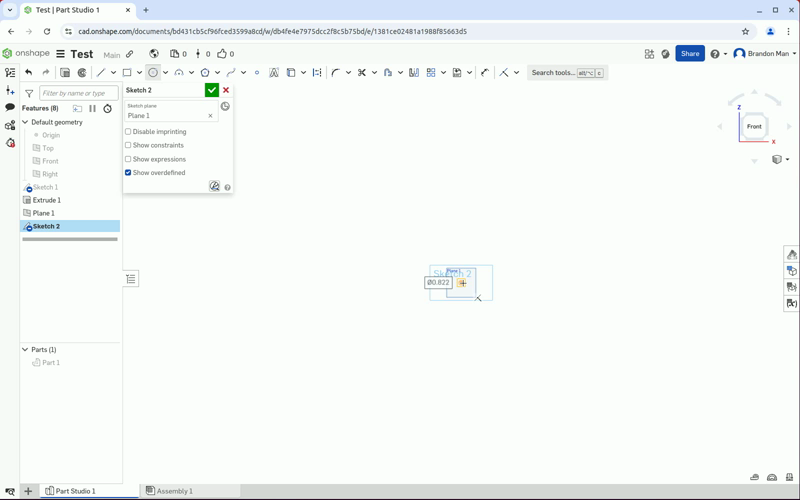
key(esc)
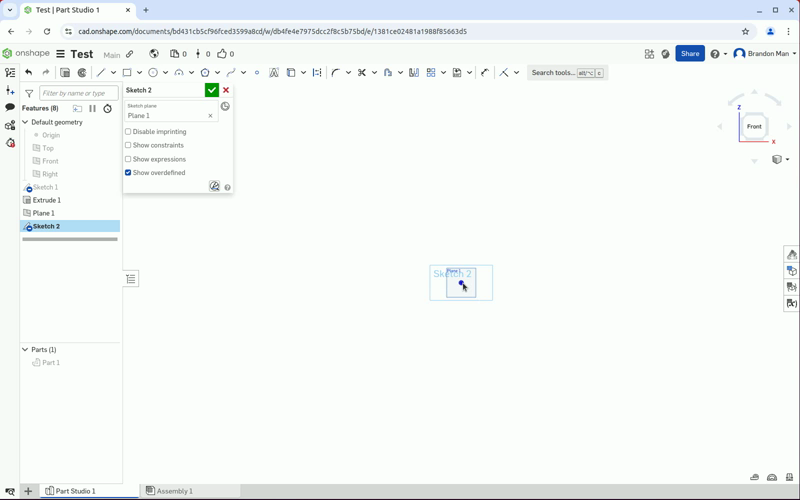
mouse_move(461, 283)
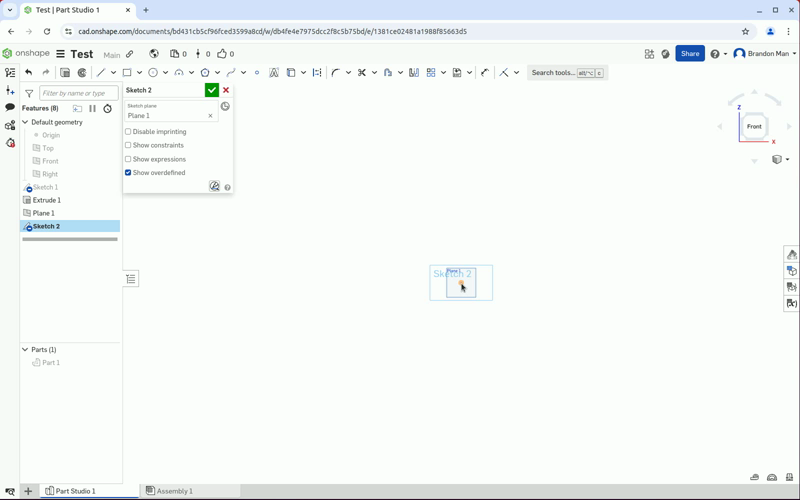
scroll(6)
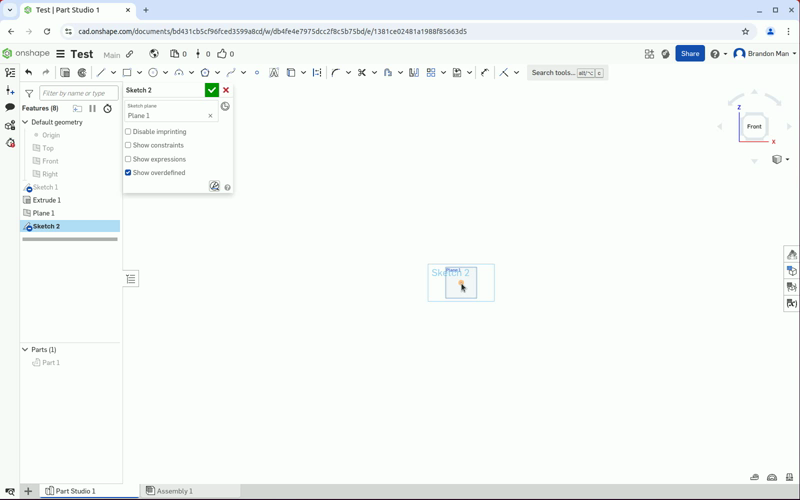
scroll(6)
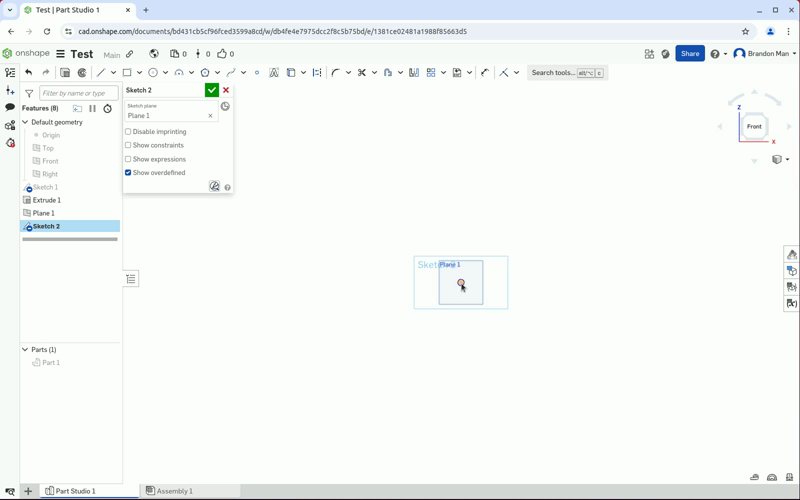
scroll(6)
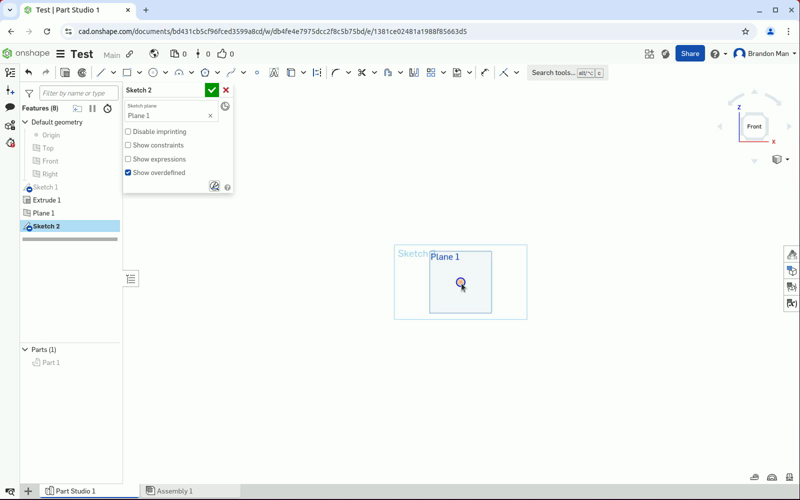
scroll(6)
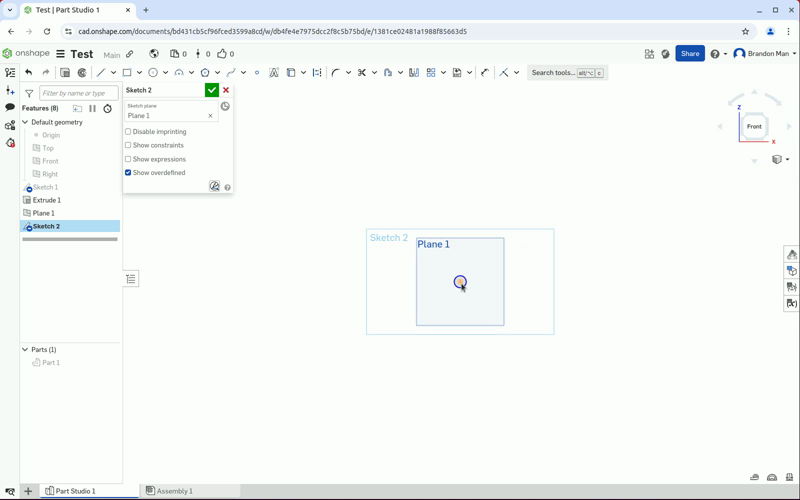
scroll(6)
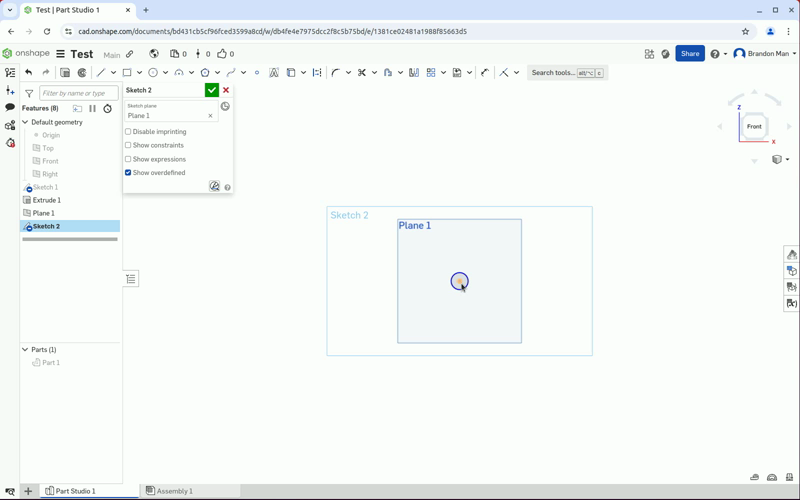
scroll(6)
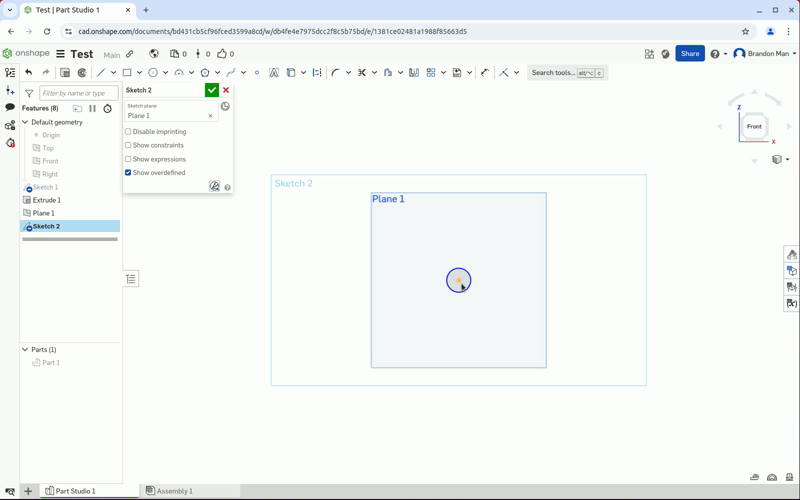
scroll(6)
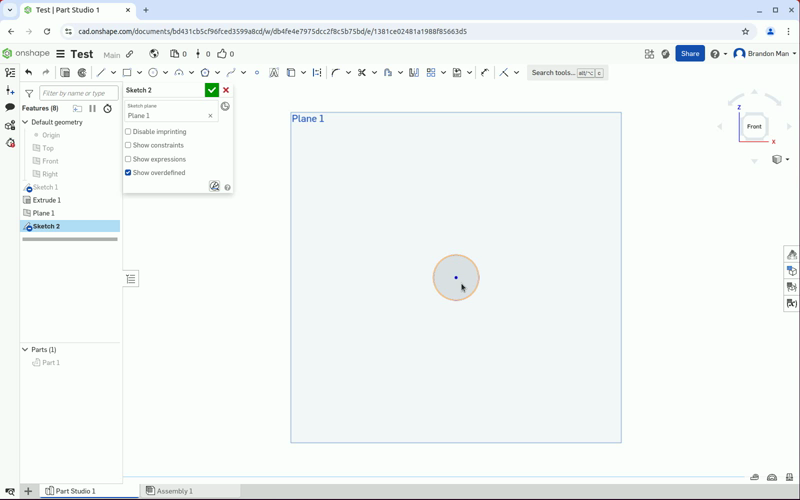
click(461, 283)
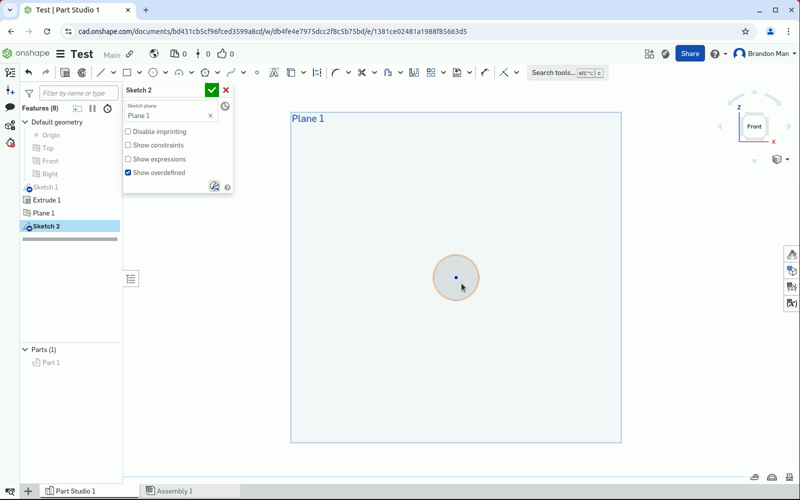
scroll(-6)
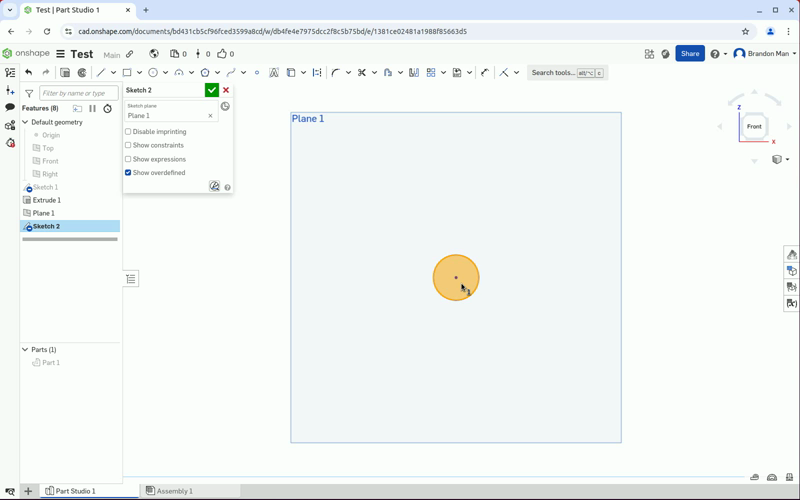
scroll(-6)
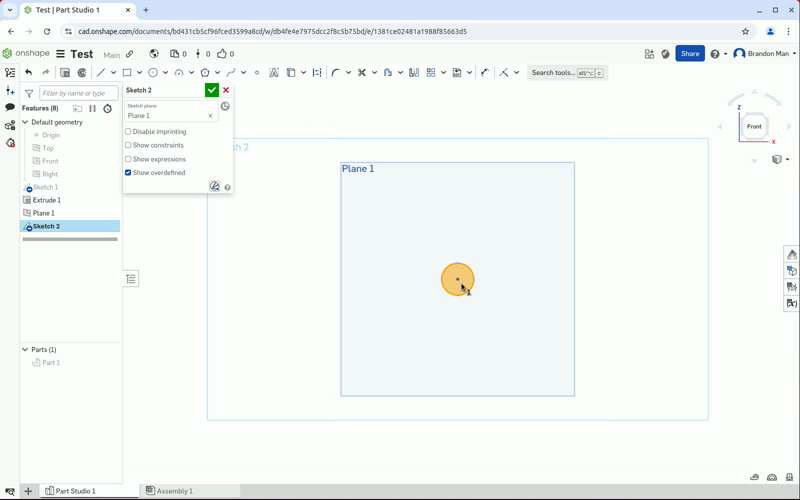
scroll(-6)
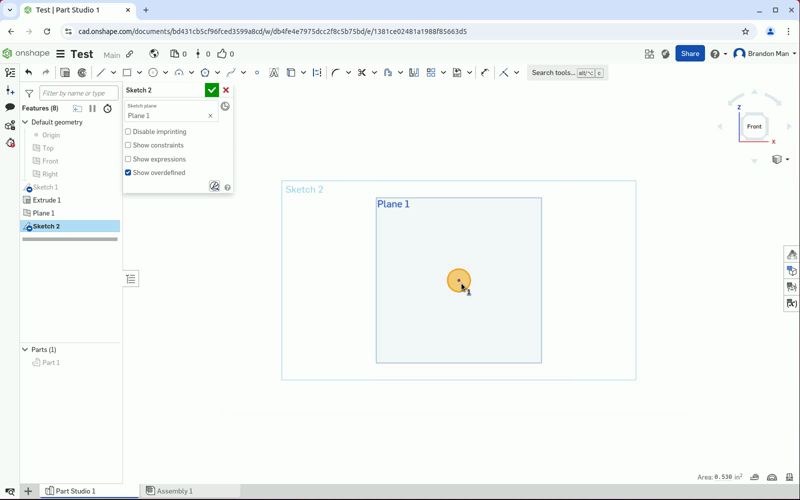
scroll(-6)
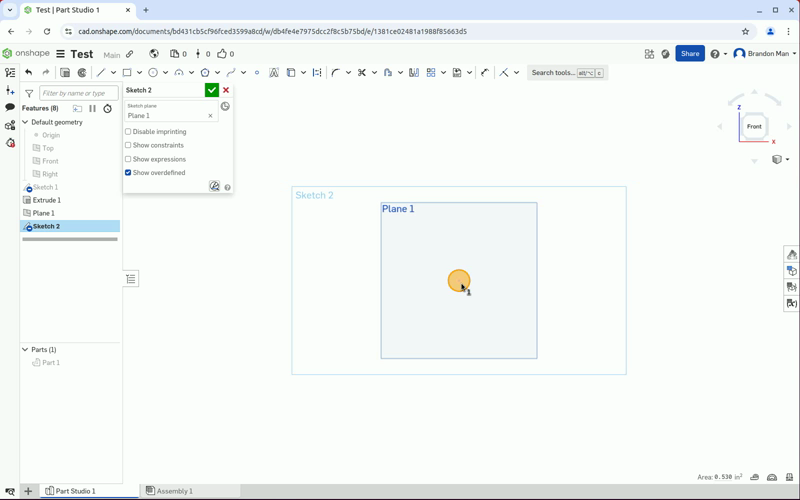
scroll(-6)
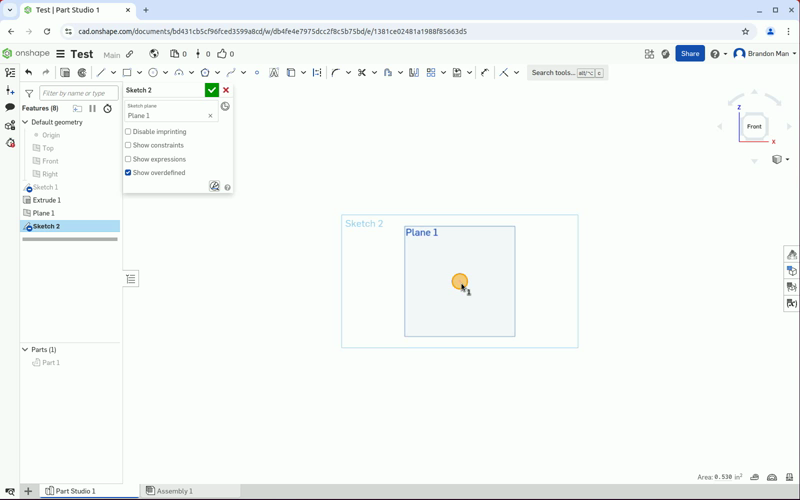
scroll(-6)
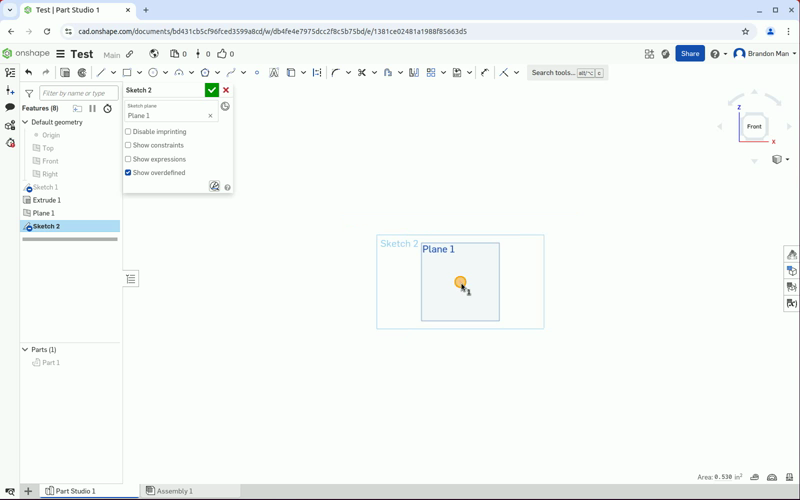
scroll(-6)
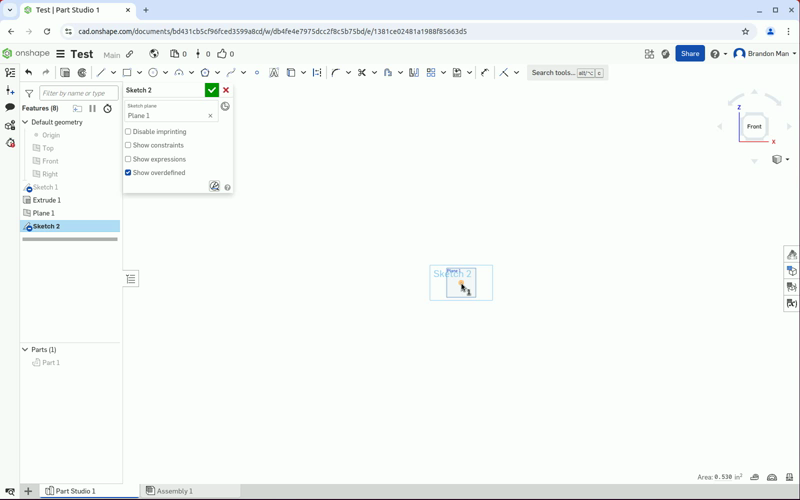
mouse_move(73, 352)
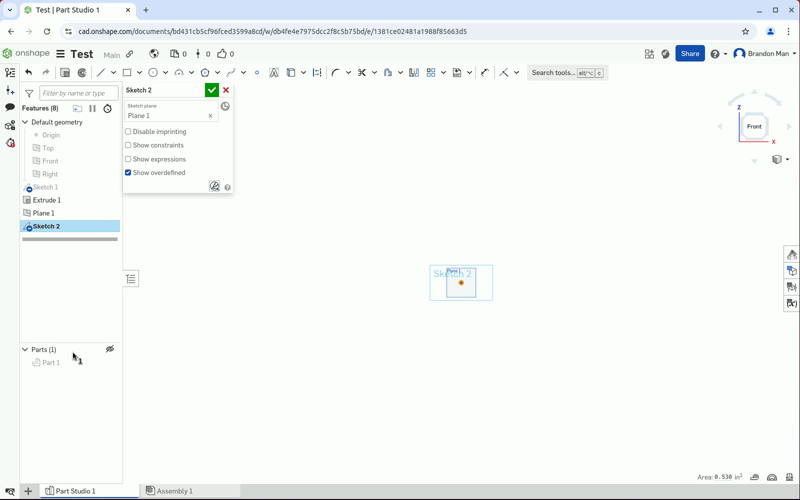
key(shift+y)
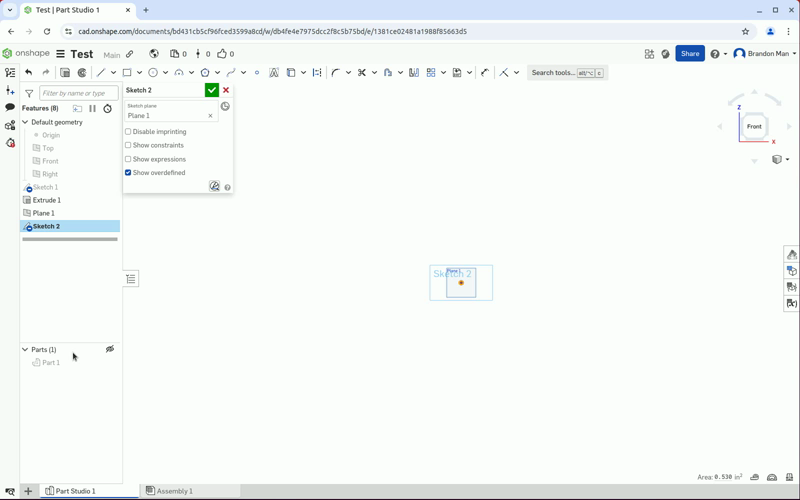
key(shift+e)
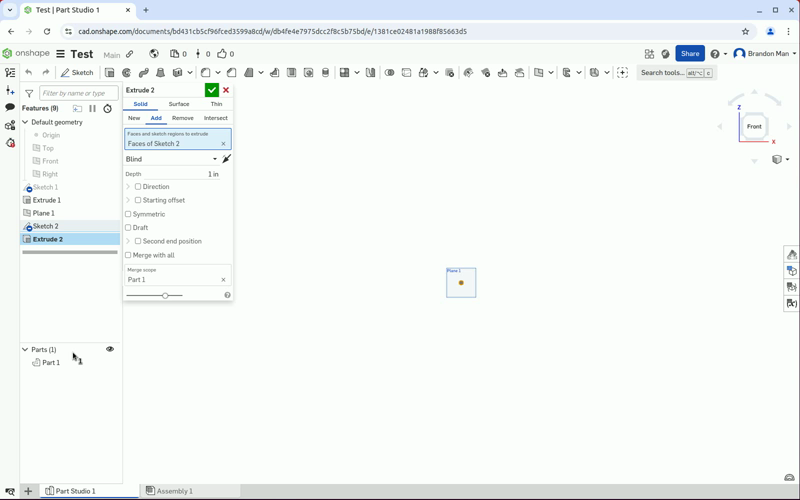
mouse_move(143, 106)
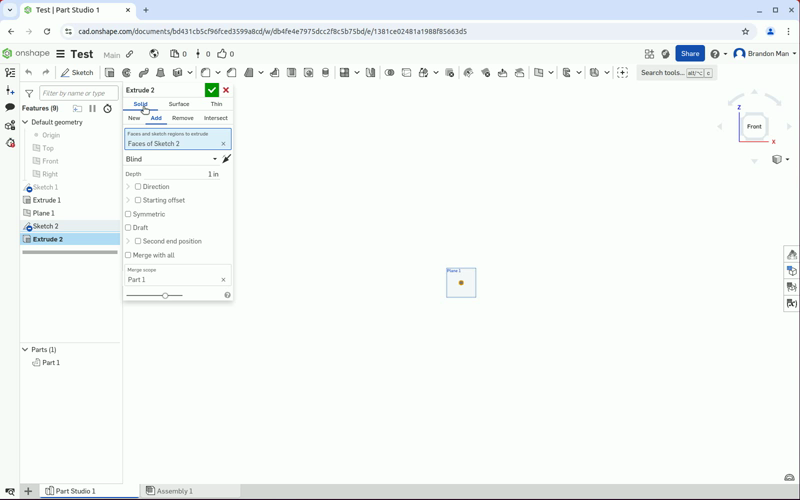
click(143, 106)
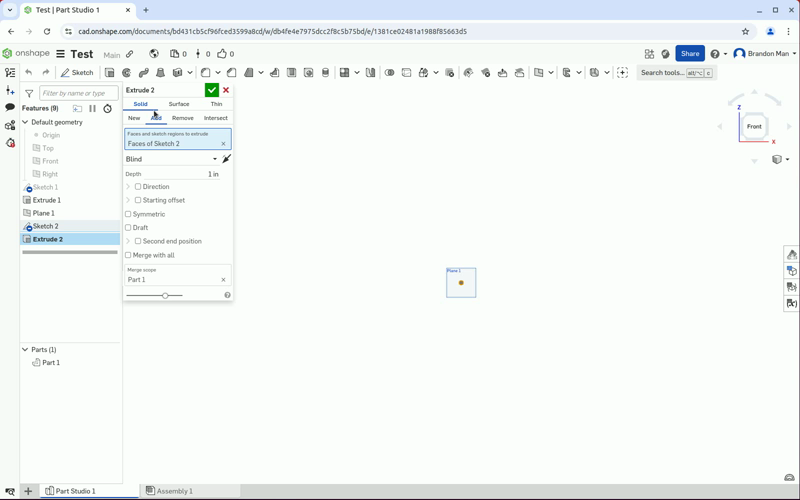
mouse_move(186, 120)
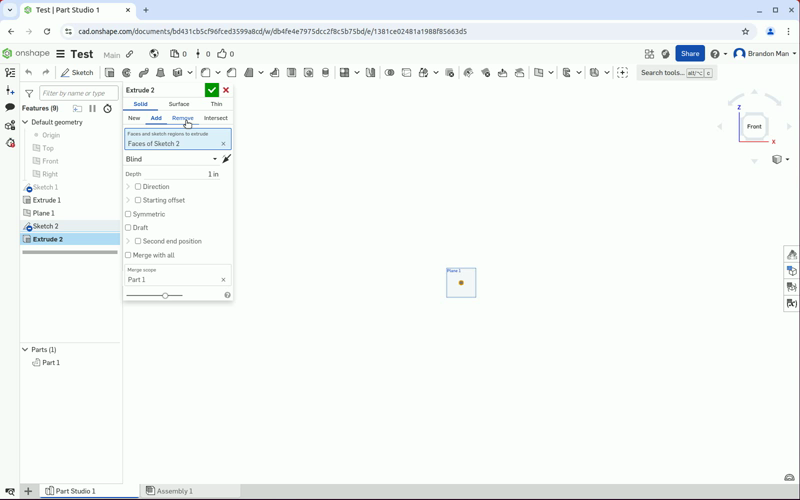
click(186, 120)
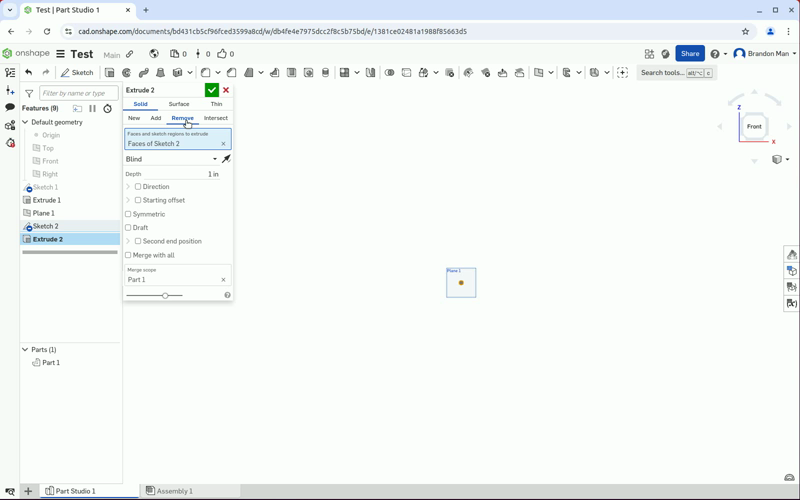
key(tab, 4)
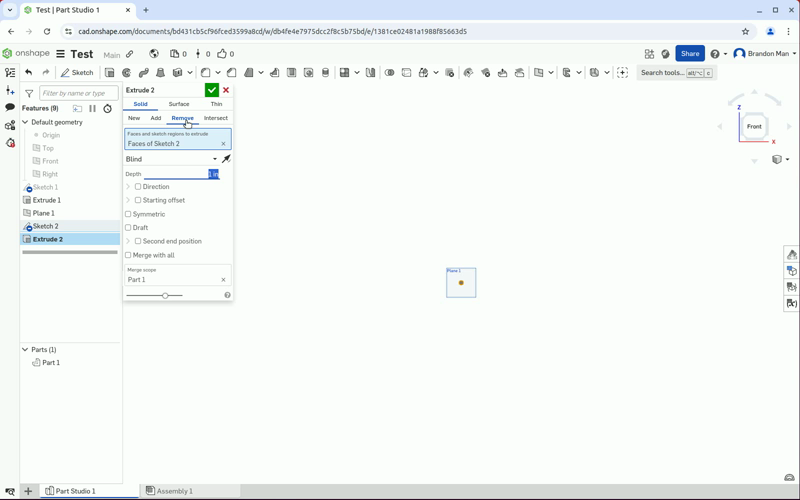
text(23.108)
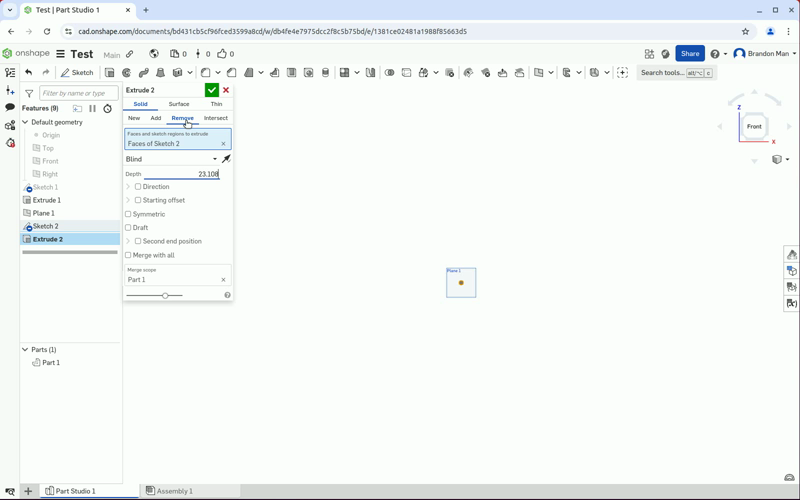
key(tab, 6)
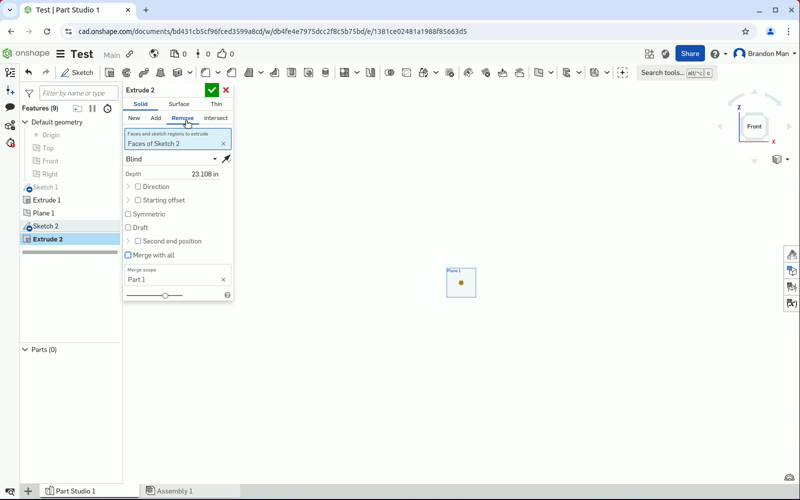
key(space)
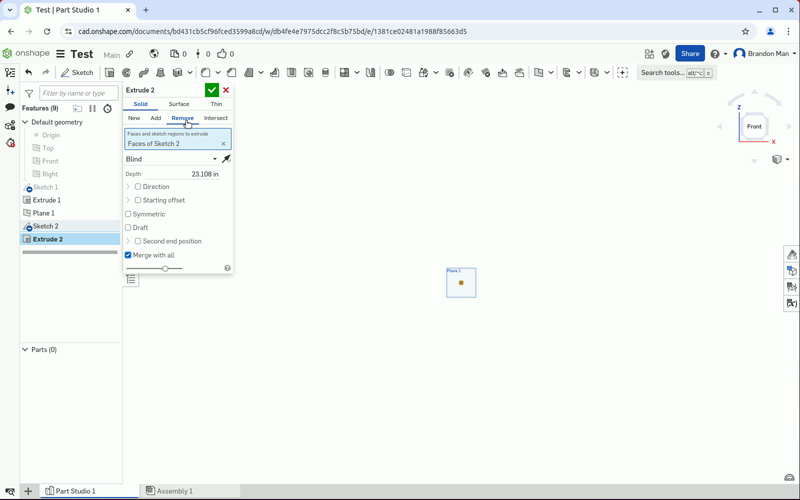
key(enter)
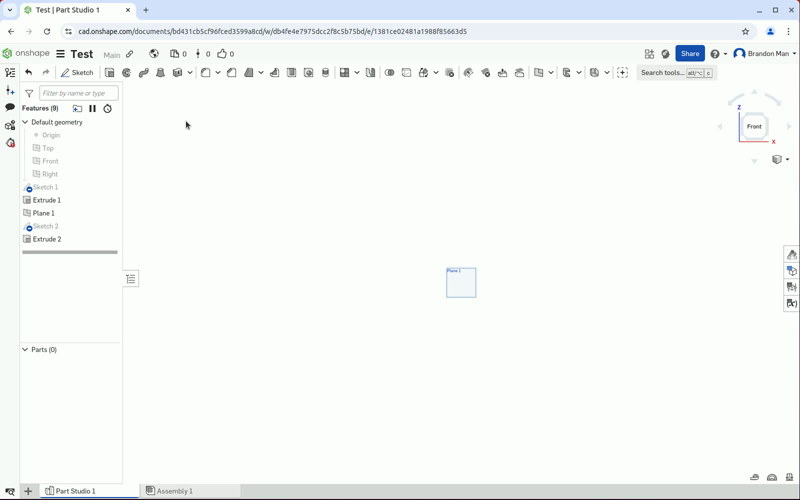
key(shift+h)
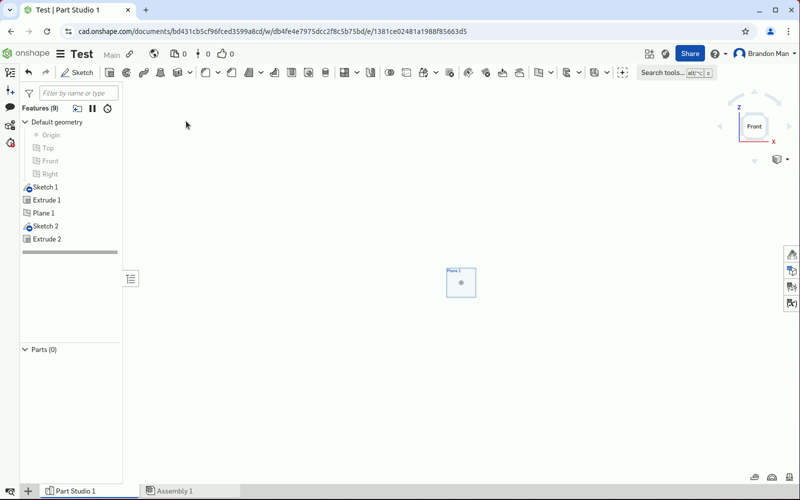
key(shift+h)
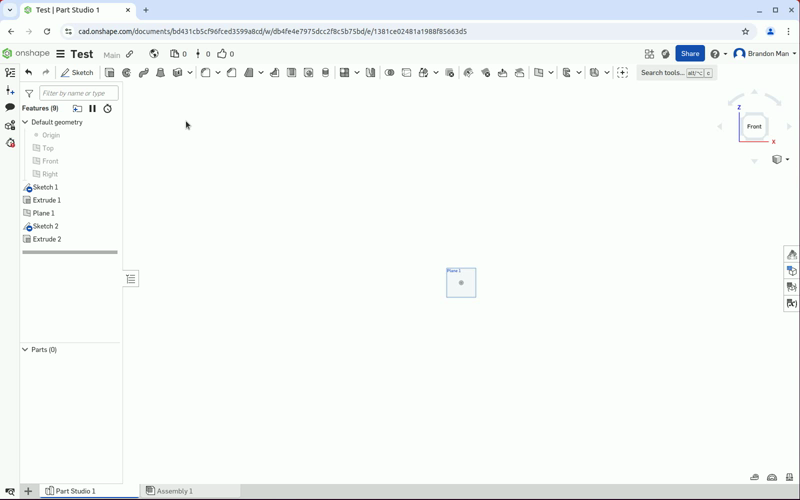
key(shift+7)
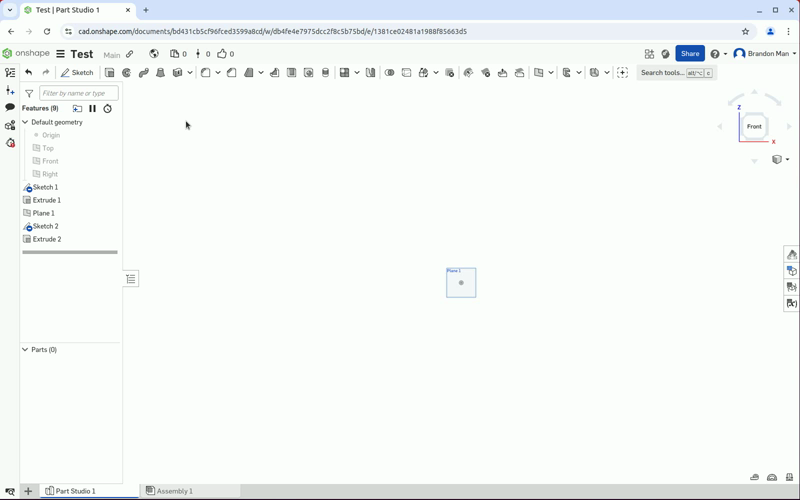
key(left, 2)
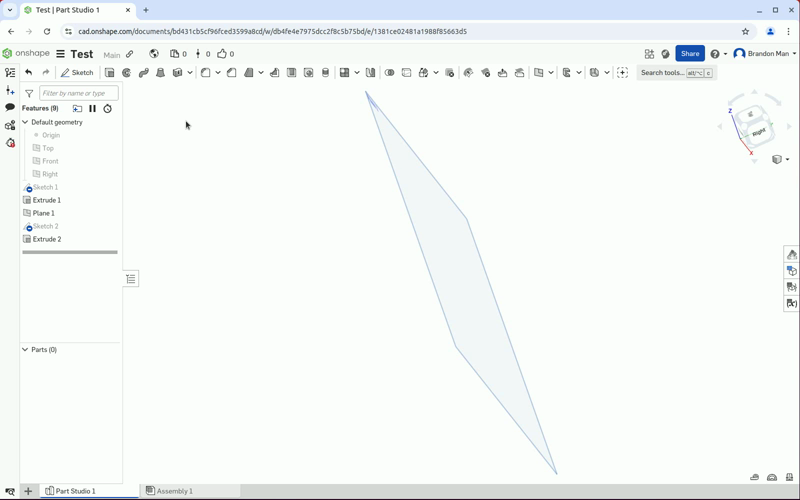
key(down, 2)
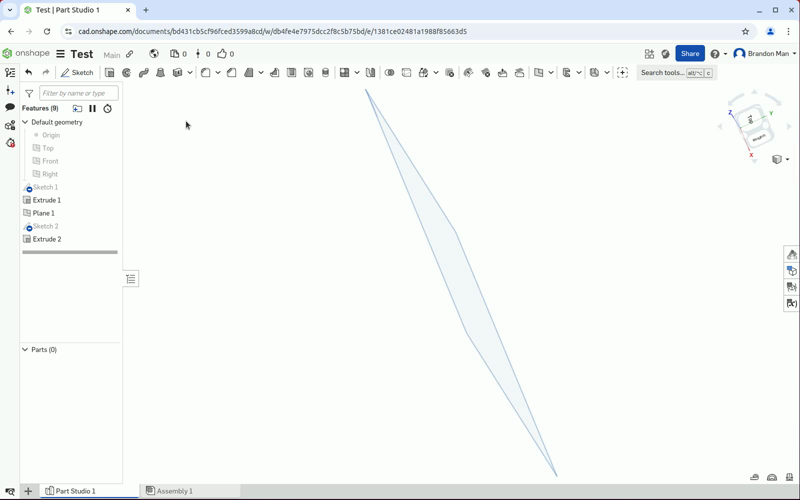
key(up, 2)
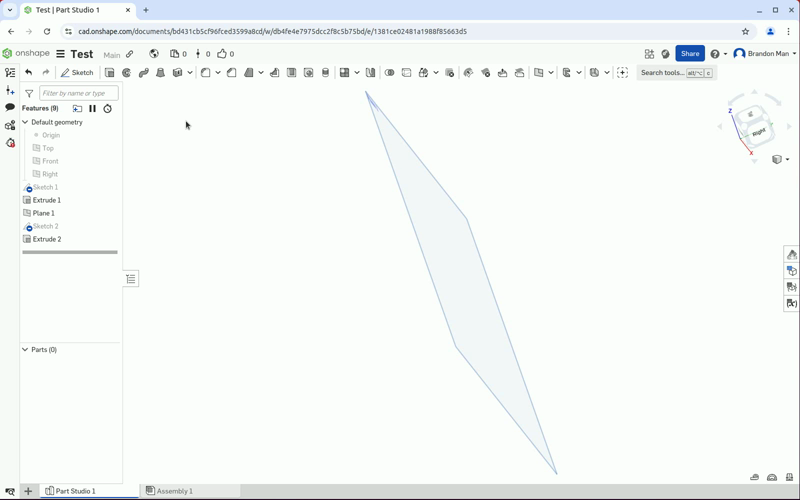
key(right, 2)
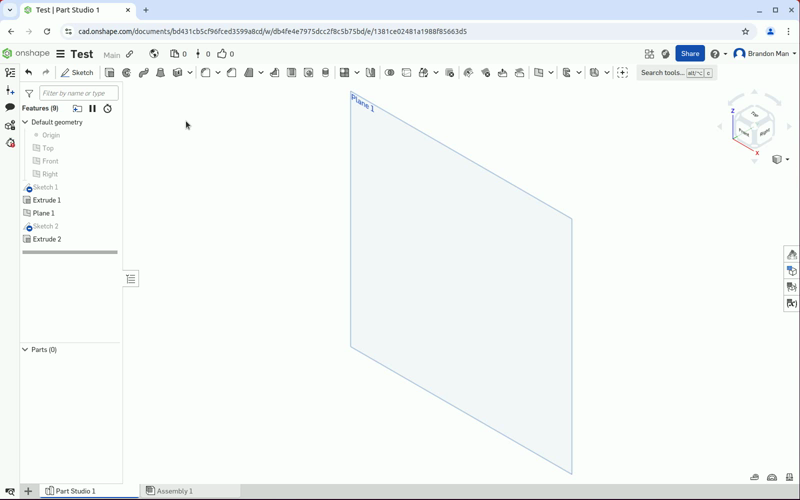
mouse_move(73, 189)
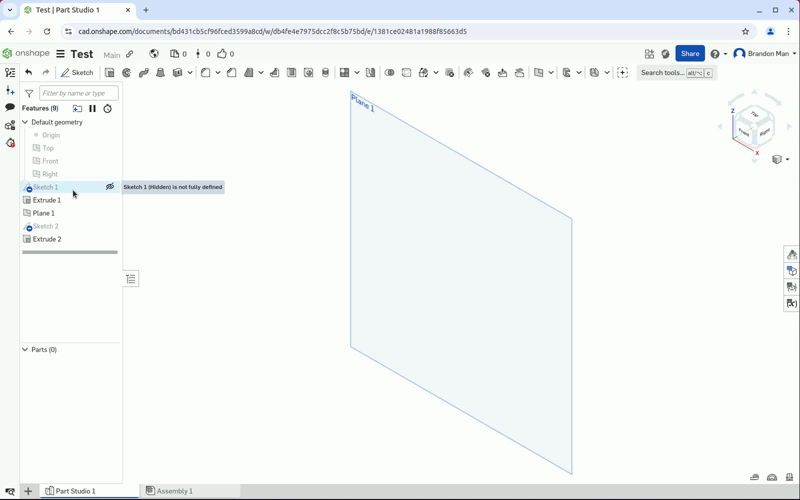
click(73, 189)